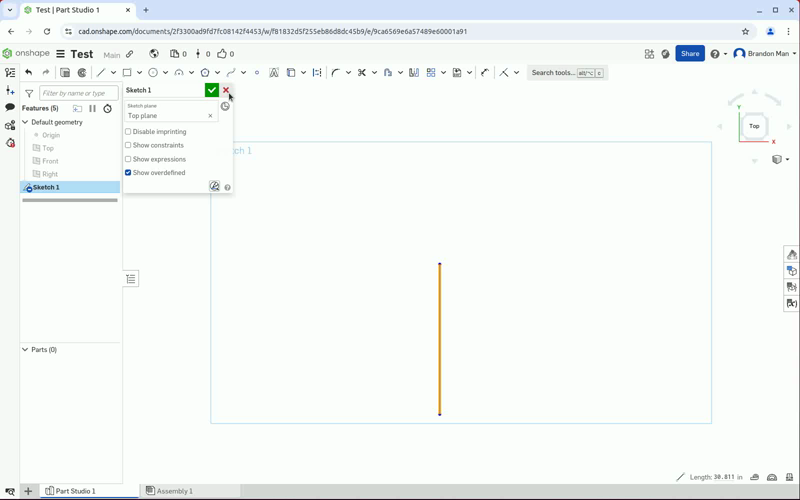
key(shift+h)
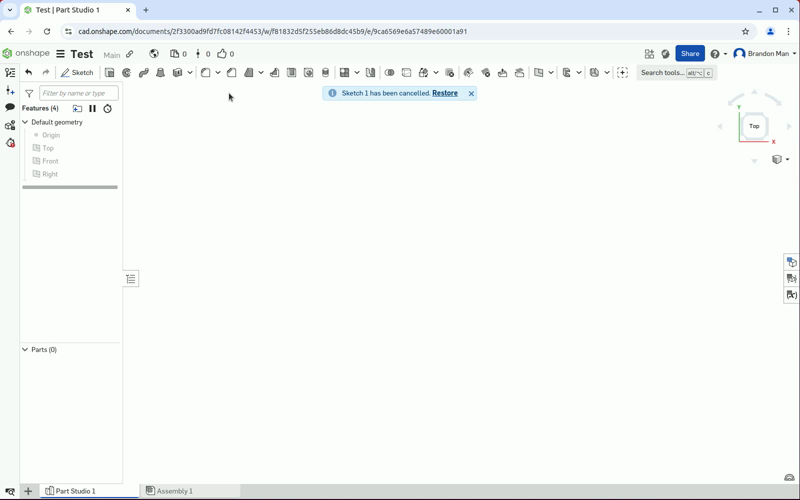
mouse_move(73, 352)
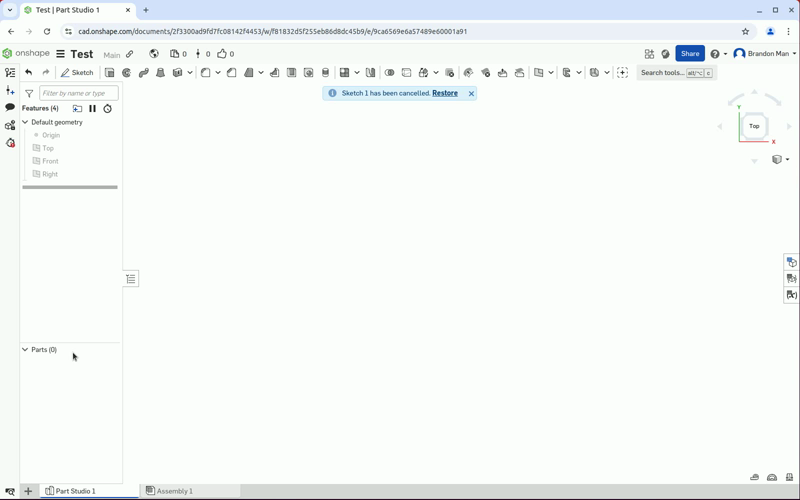
key(y)
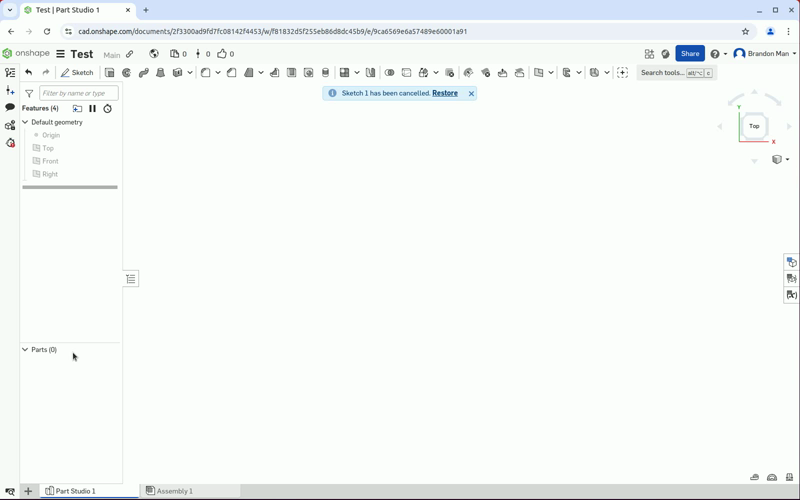
key(shift+p)
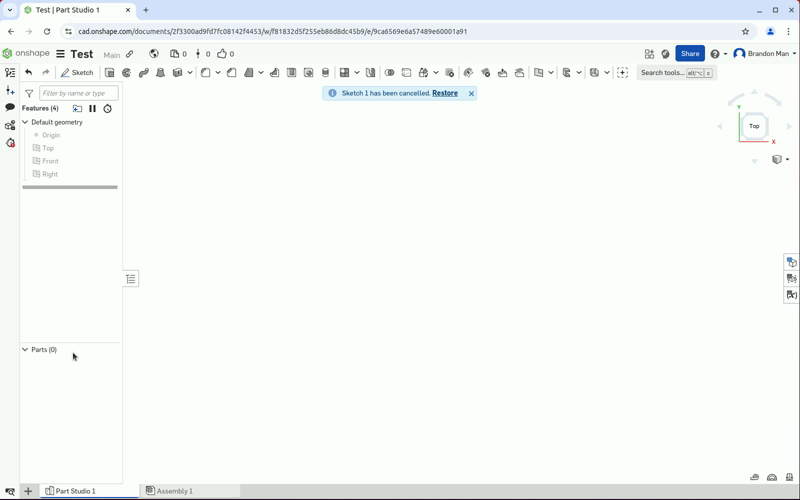
key(space)
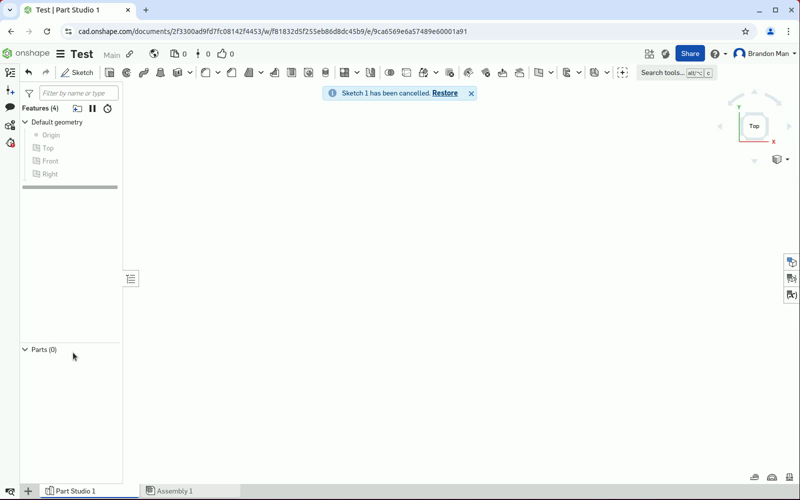
key_down(shift)
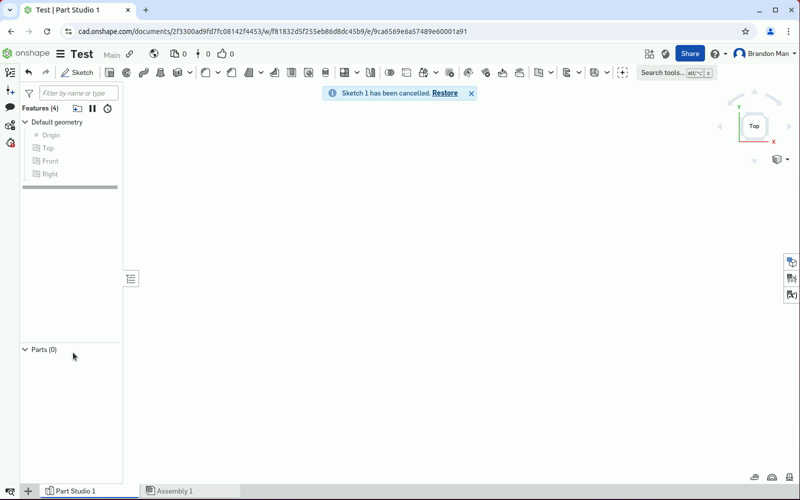
key(up)
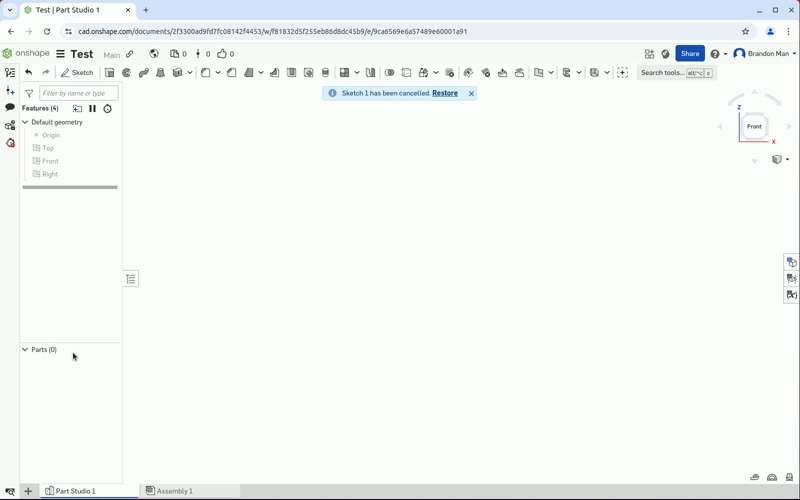
key_up(shift)
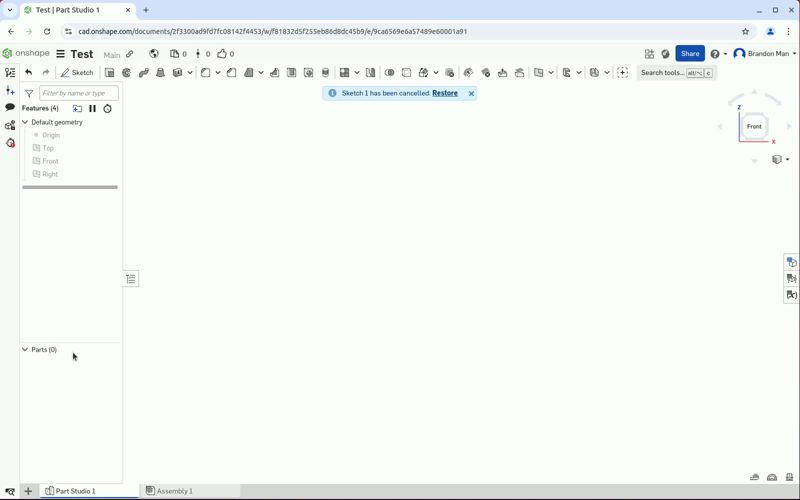
mouse_move(73, 352)
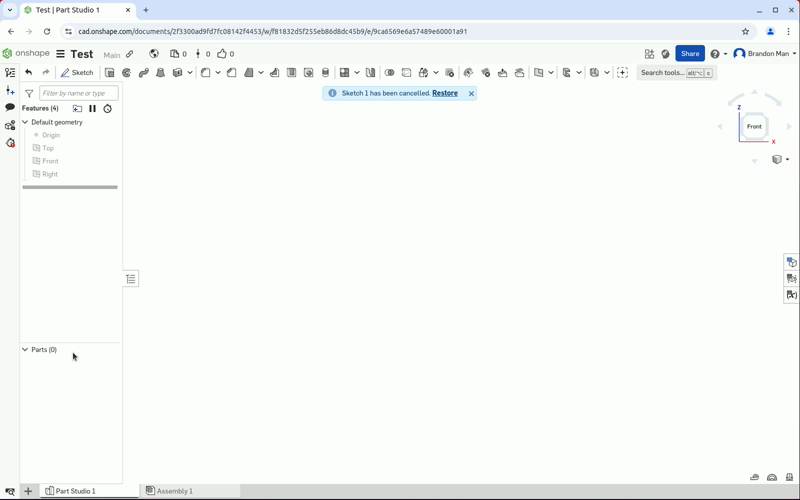
key(shift+y)
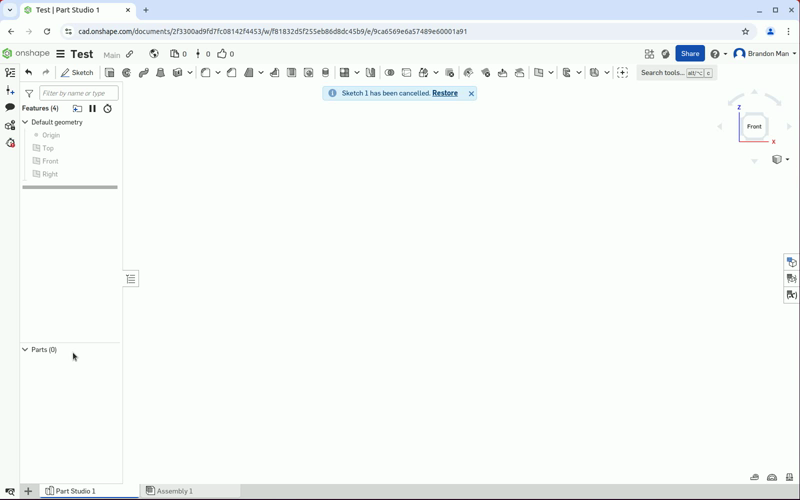
key(shift+s)
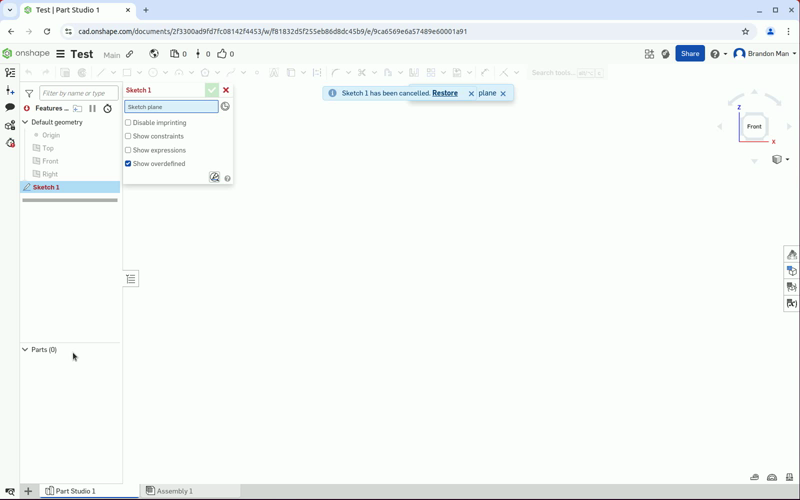
mouse_move(73, 163)
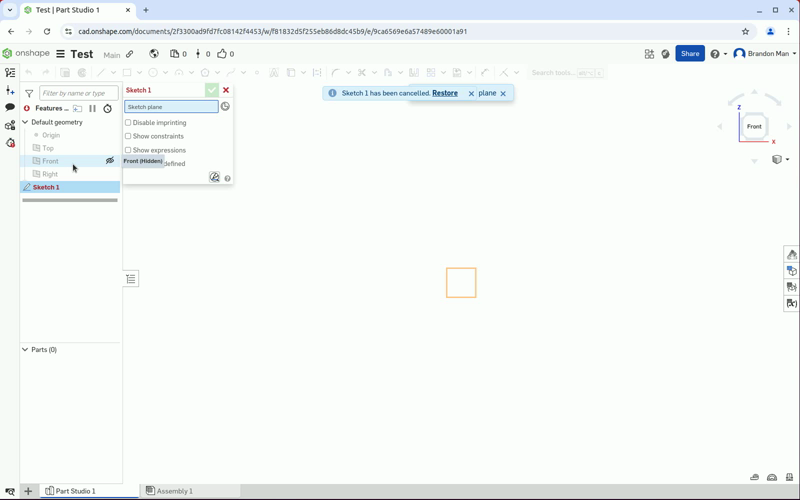
click(73, 163)
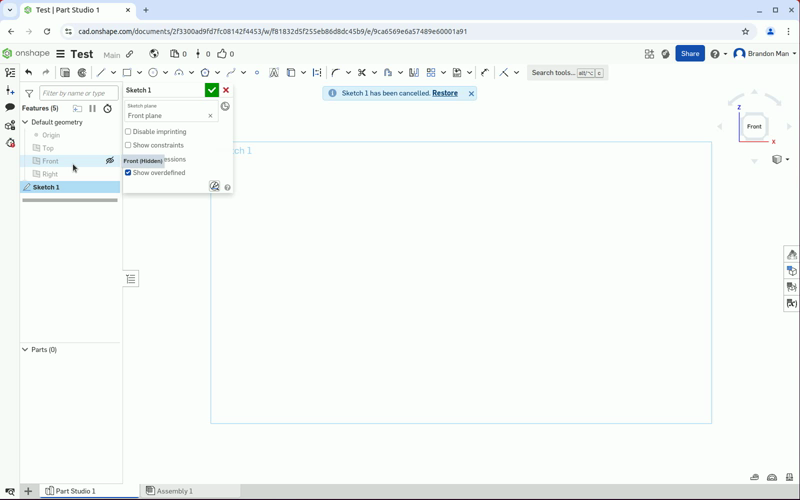
mouse_move(73, 352)
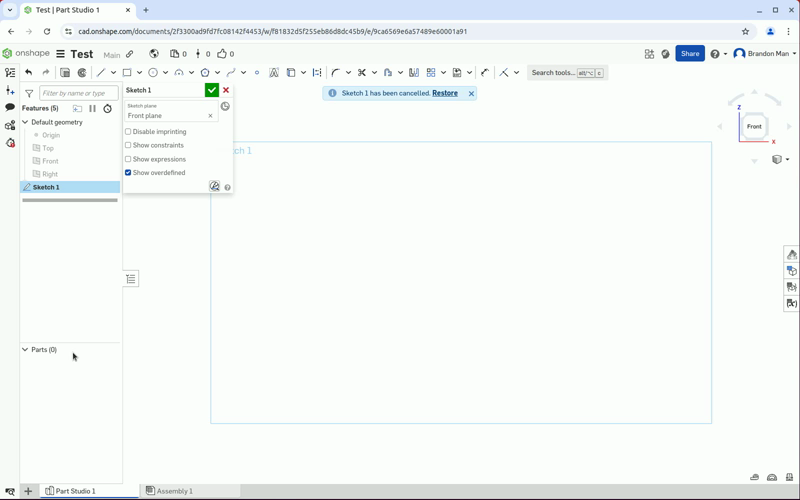
key(y)
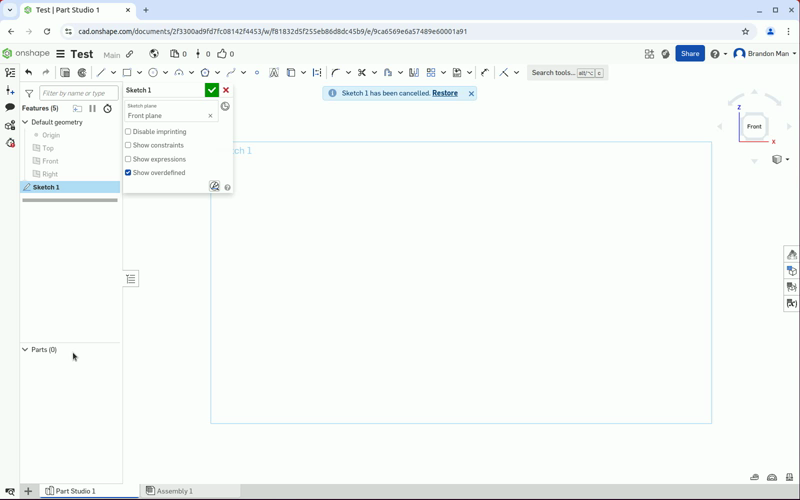
key(c)
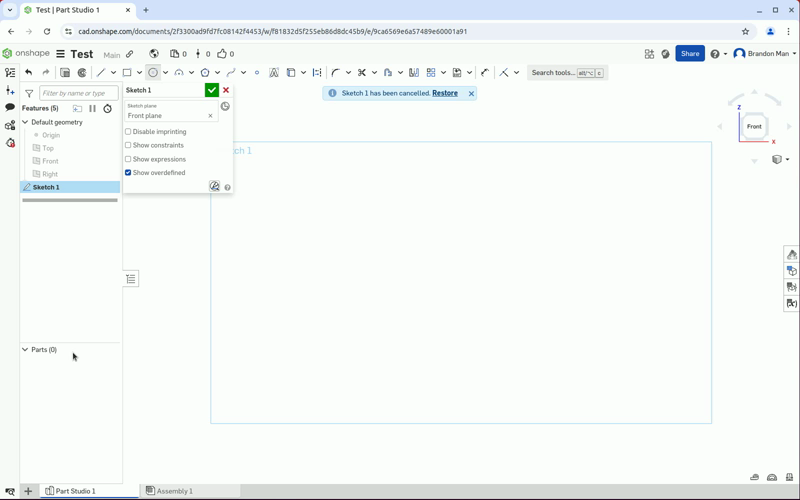
key_down(shift)
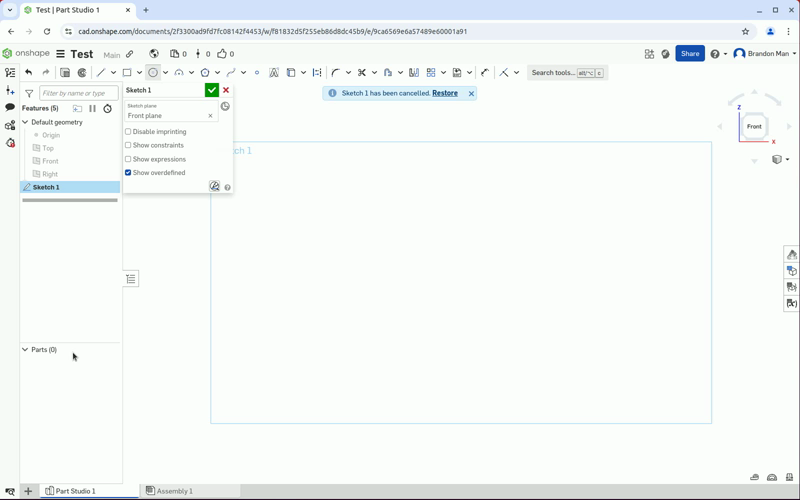
mouse_move(461, 282)
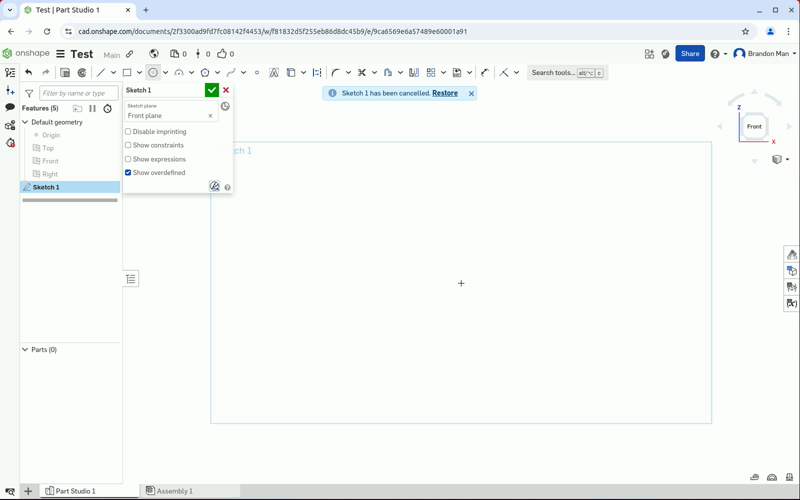
click(461, 282)
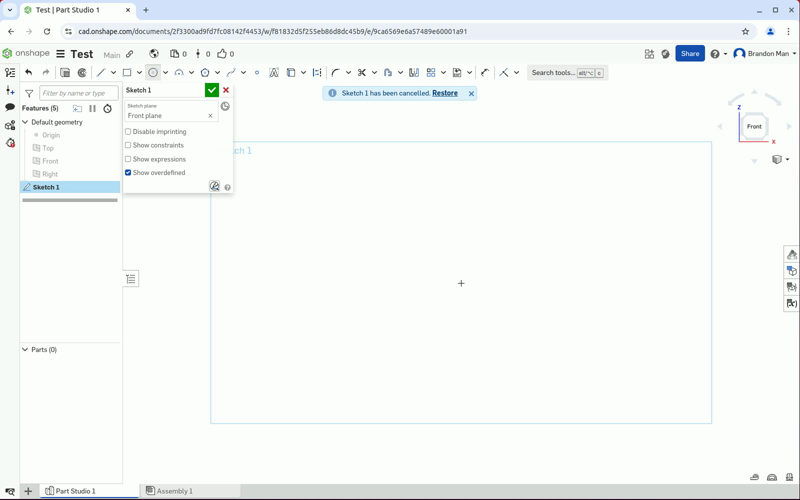
key_up(shift)
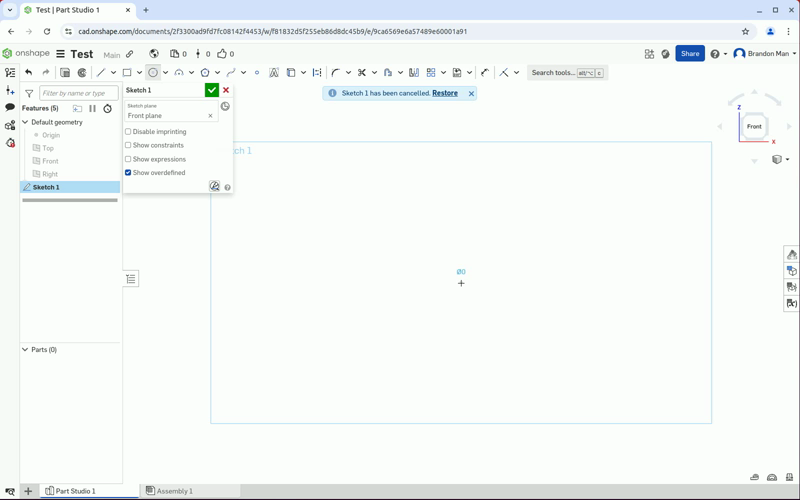
mouse_move(491, 282)
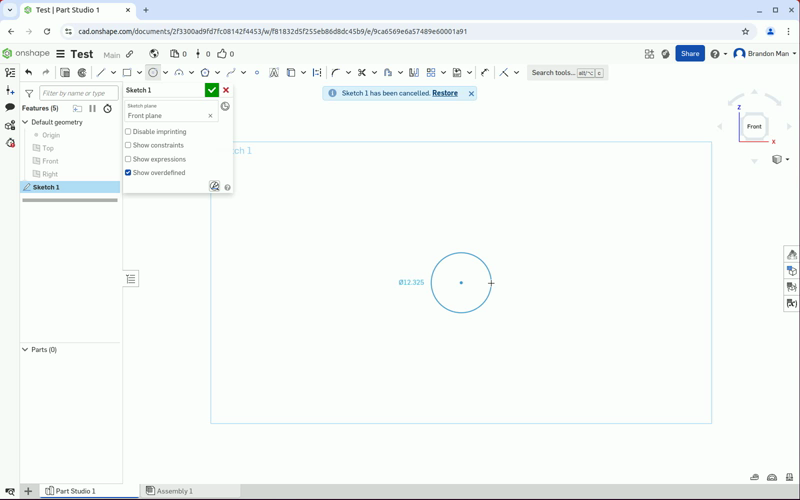
click(491, 282)
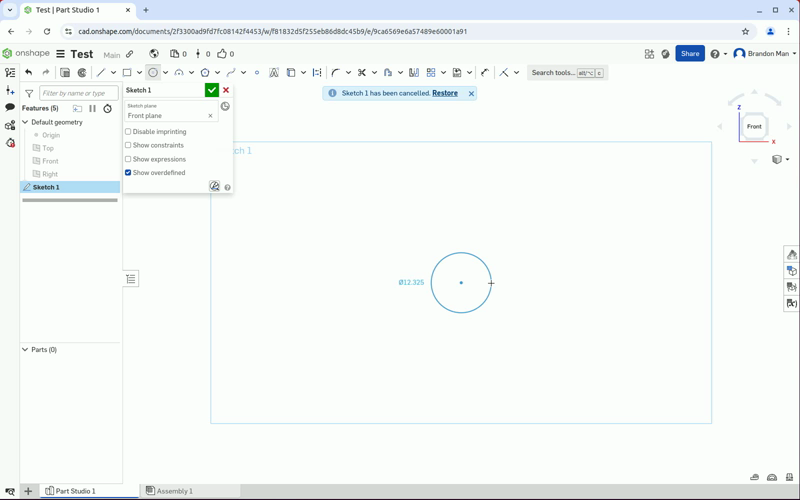
key(esc)
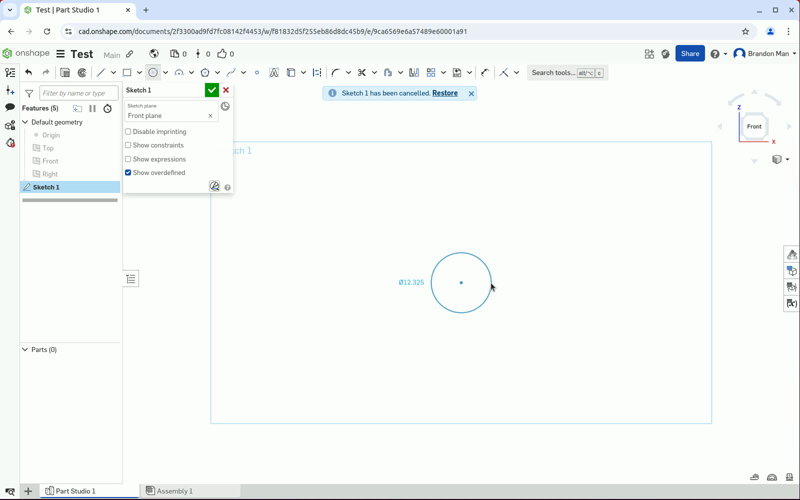
key(c)
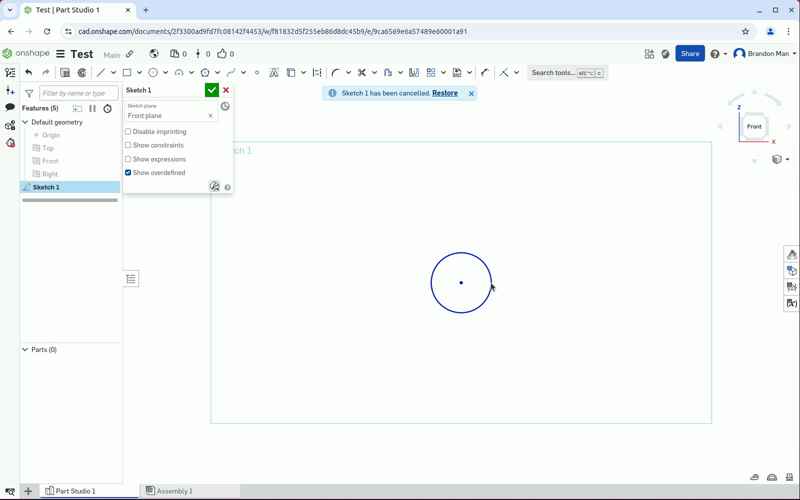
key_down(shift)
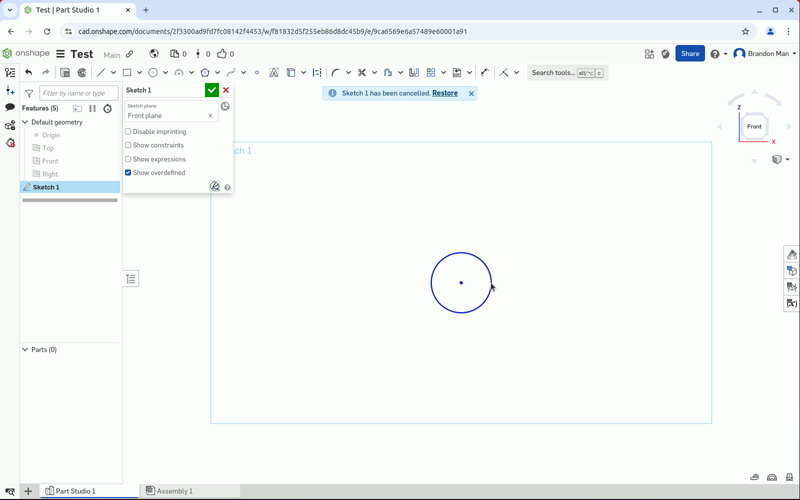
mouse_move(461, 282)
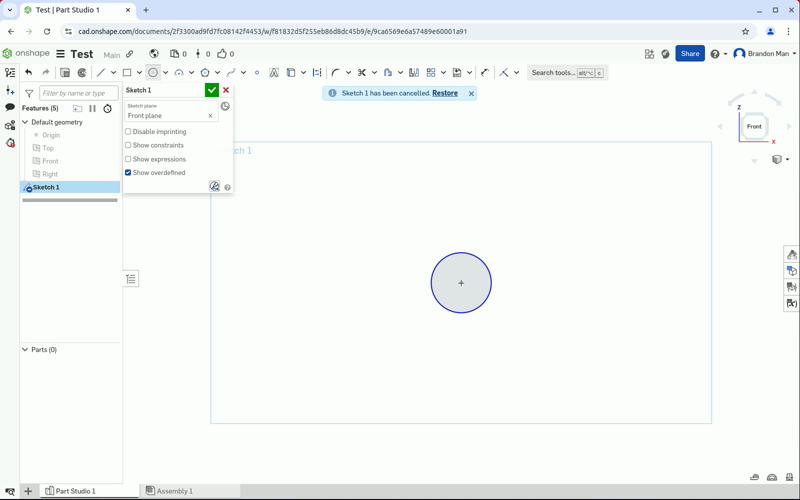
click(461, 282)
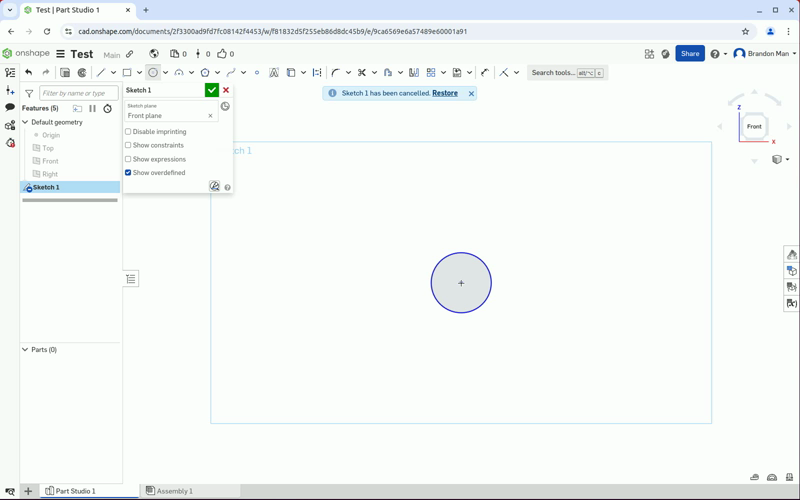
key_up(shift)
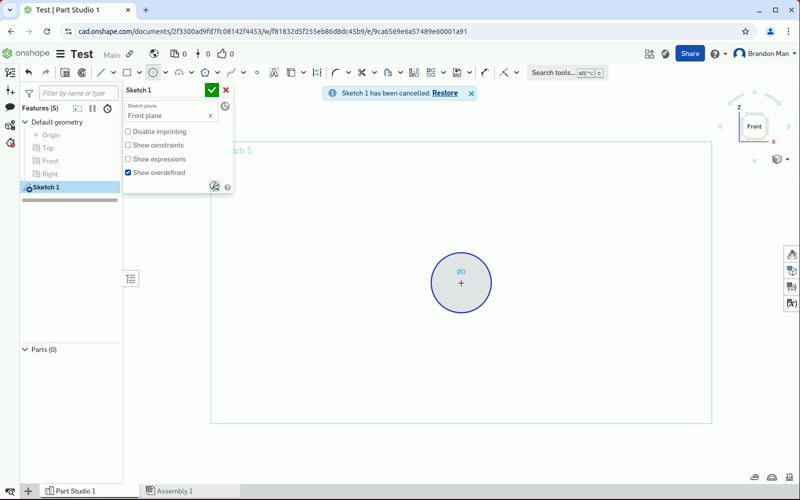
mouse_move(477, 282)
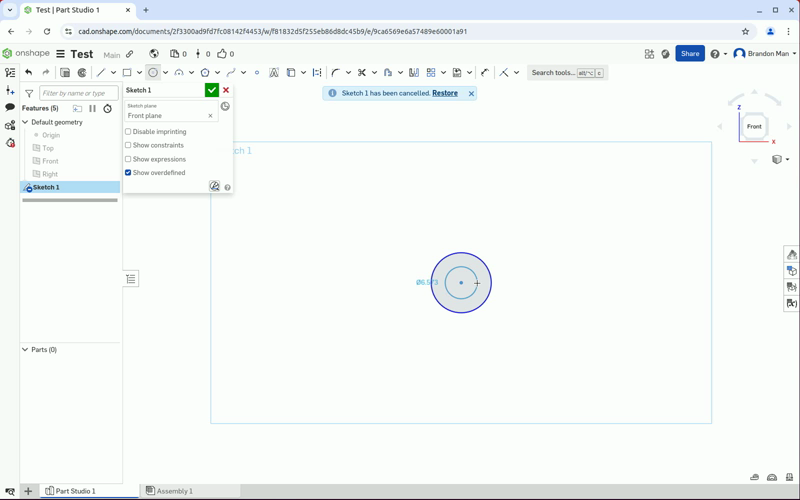
click(477, 282)
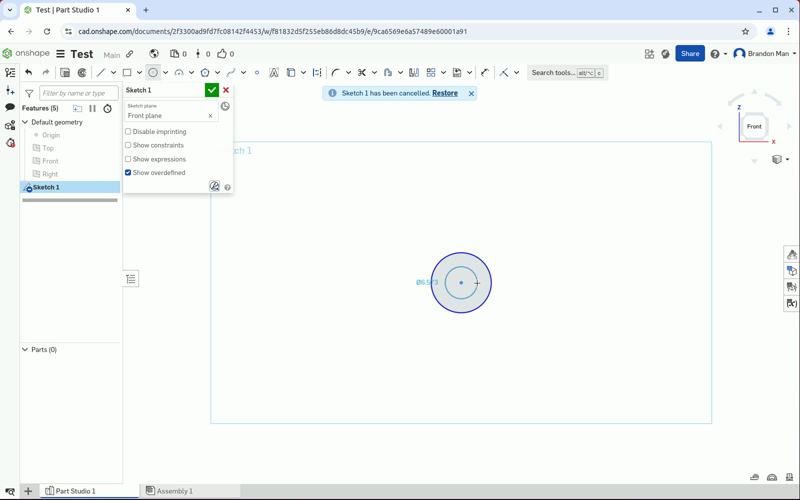
key(esc)
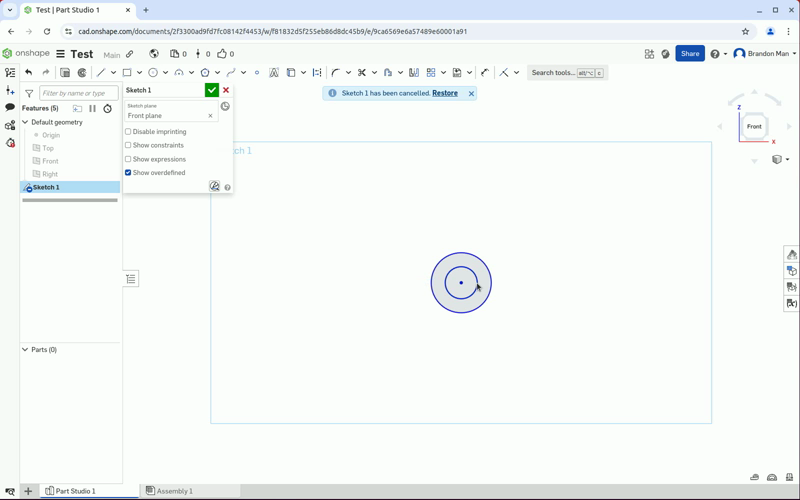
mouse_move(472, 300)
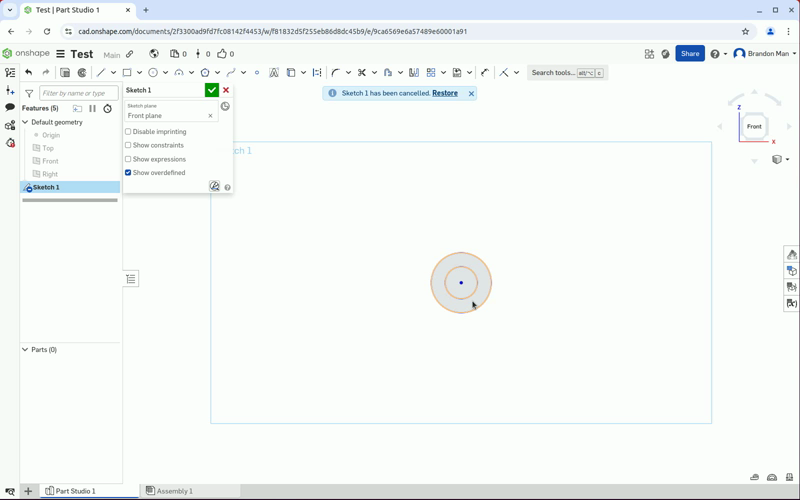
click(472, 300)
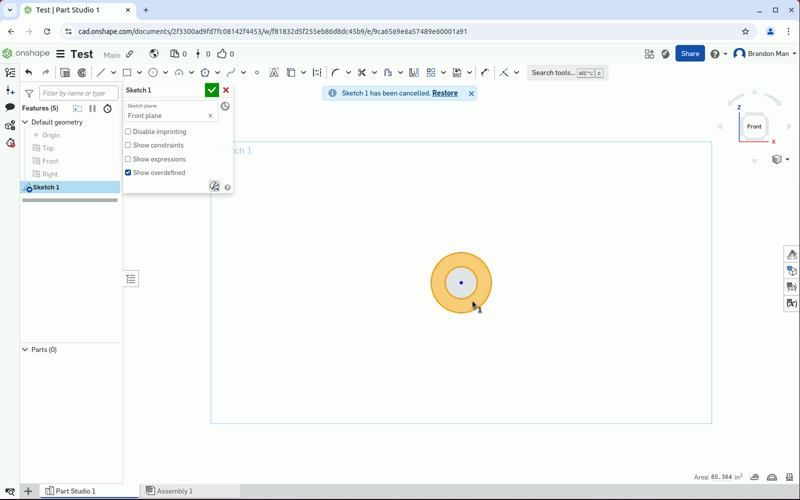
mouse_move(73, 352)
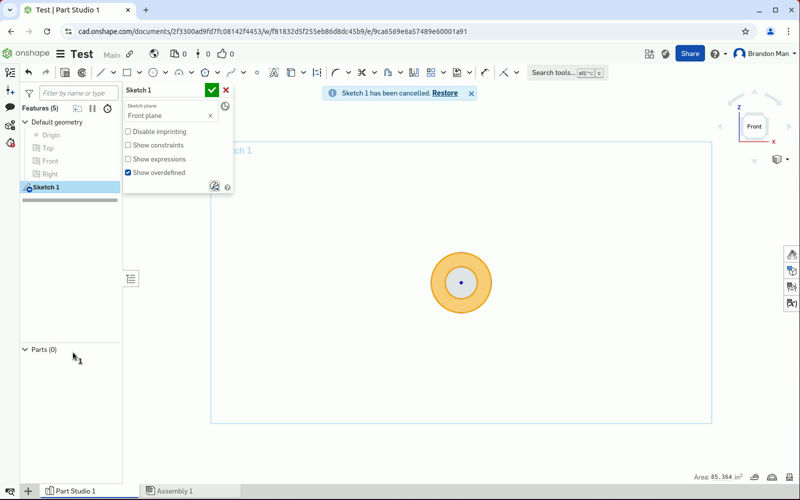
key(shift+y)
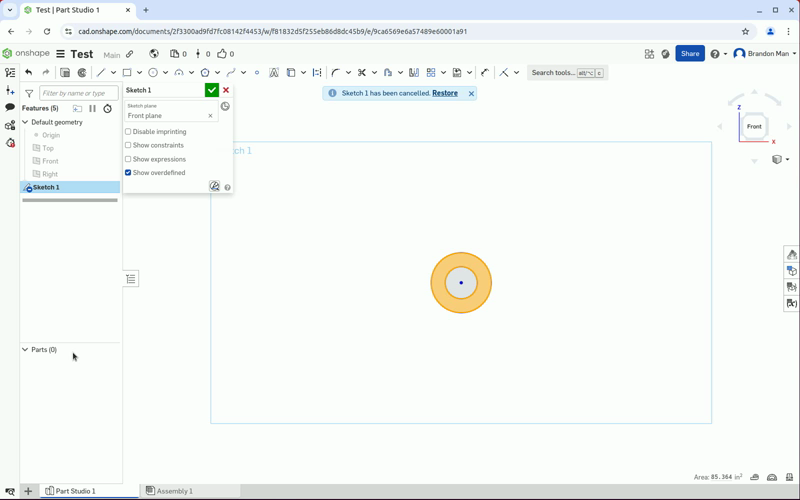
key(shift+e)
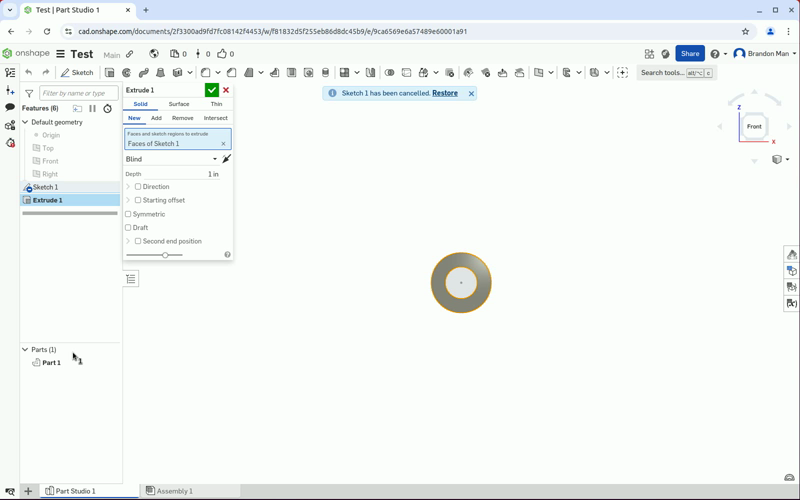
mouse_move(143, 106)
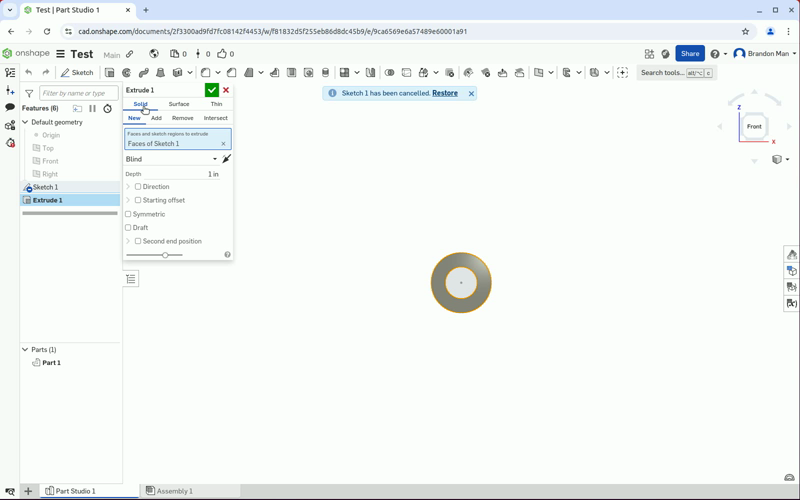
click(143, 106)
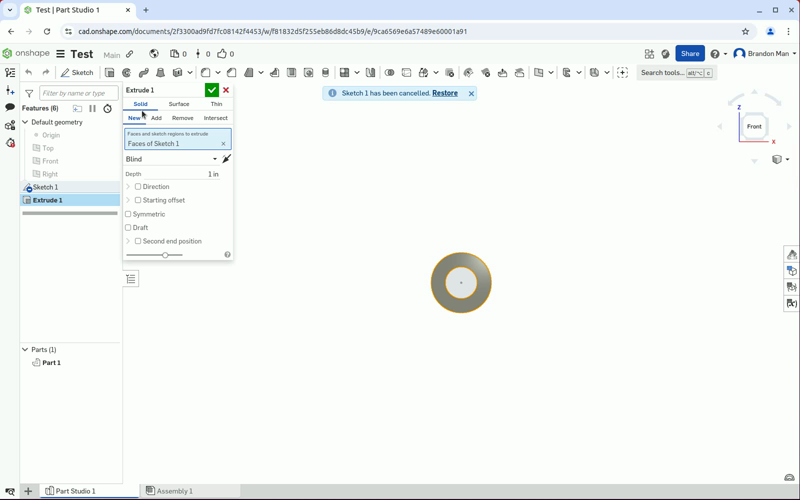
mouse_move(137, 120)
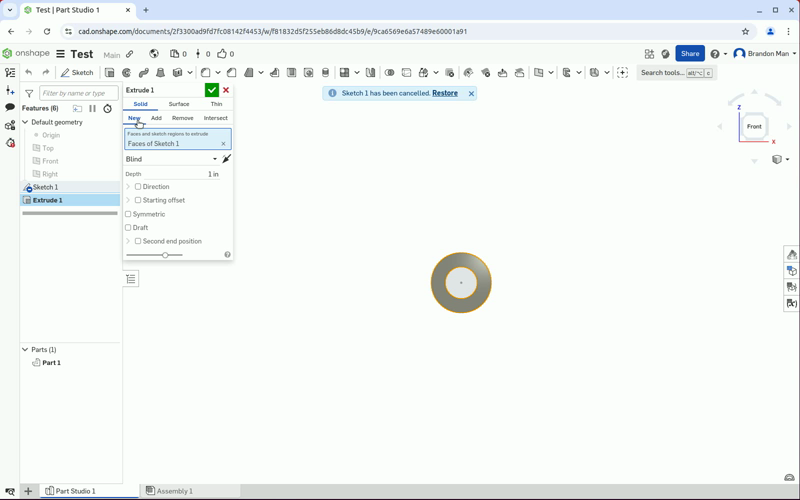
click(137, 120)
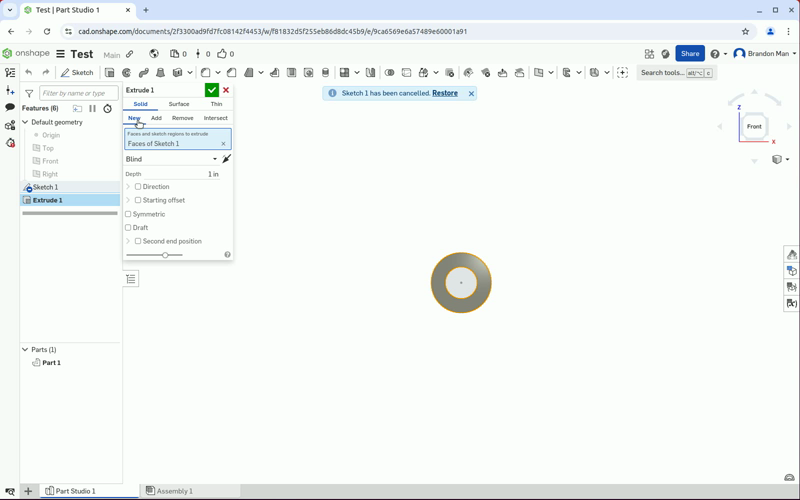
key(tab, 4)
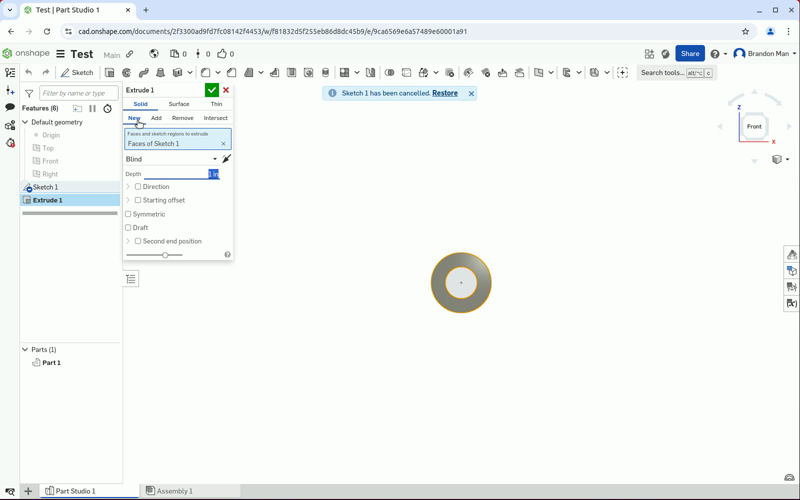
text(6.981)
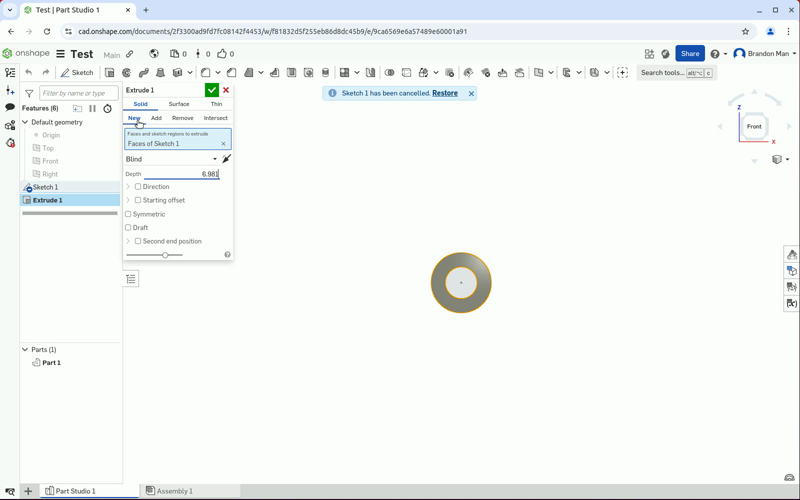
key(enter)
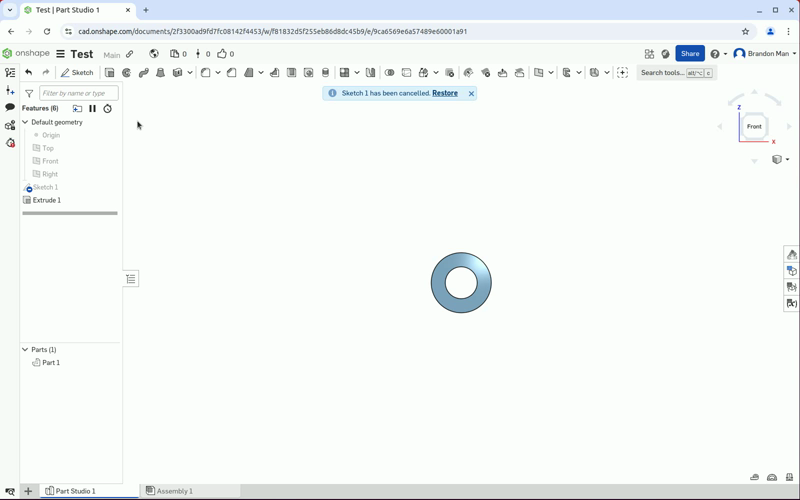
key(shift+h)
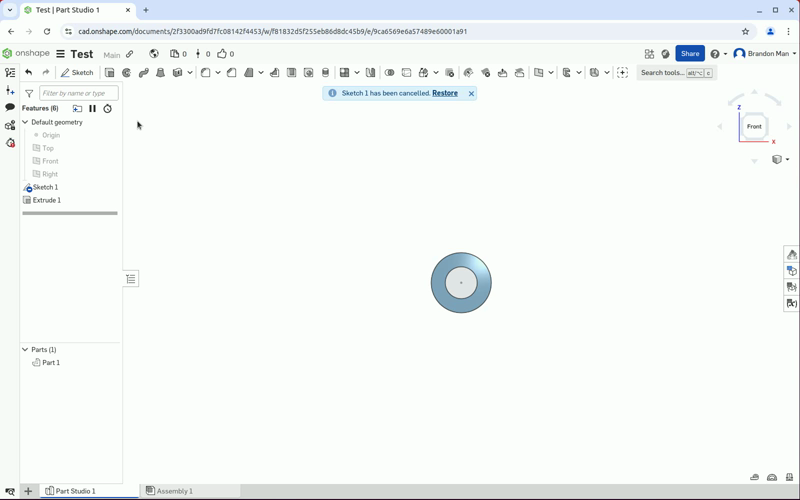
key(shift+h)
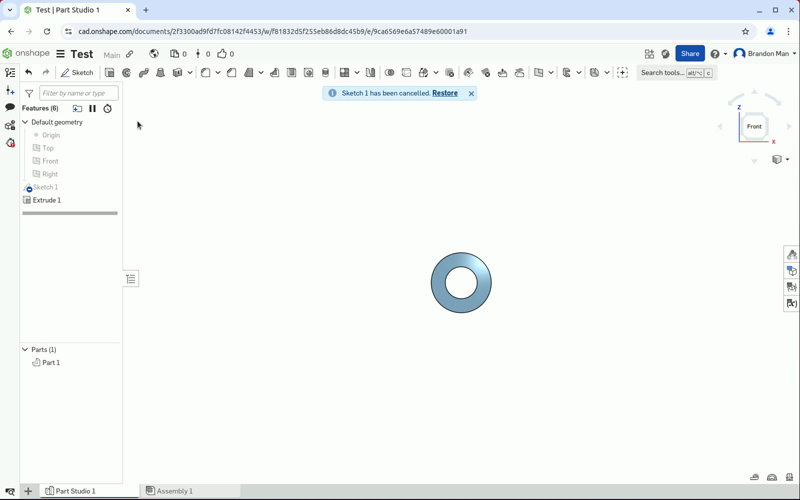
mouse_move(73, 189)
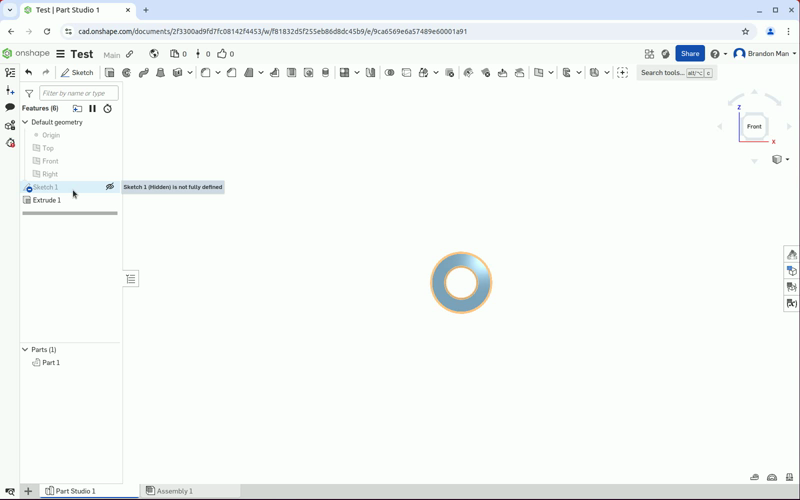
click(73, 189)
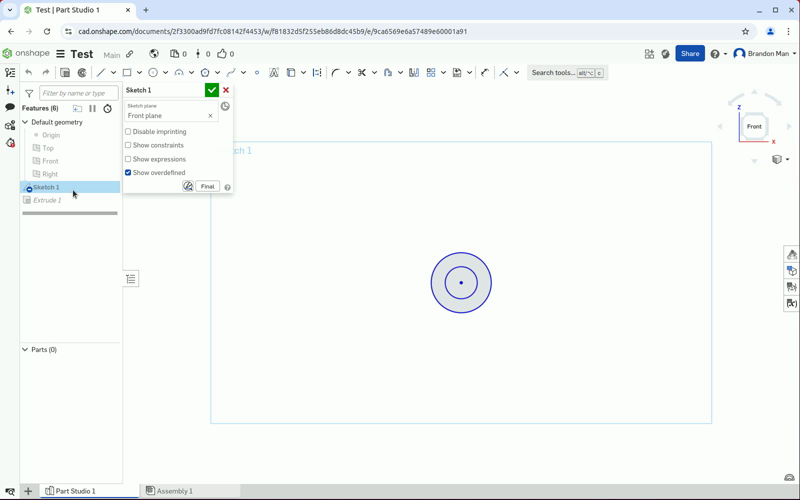
mouse_move(229, 92)
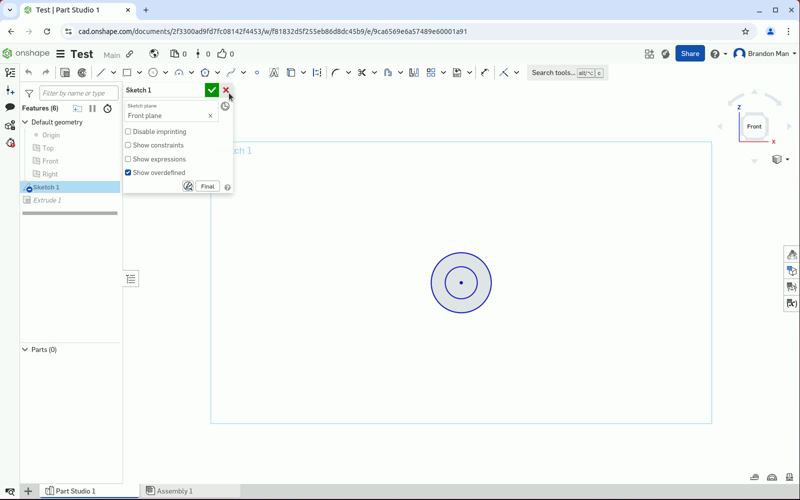
click(229, 92)
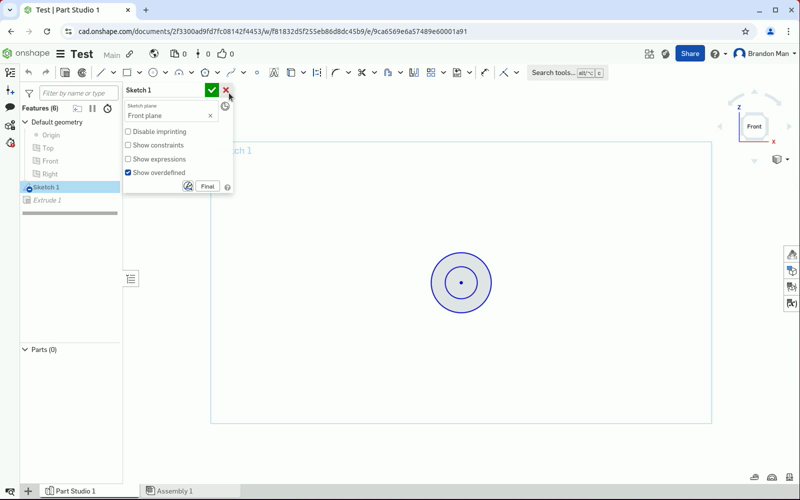
key(shift+s)
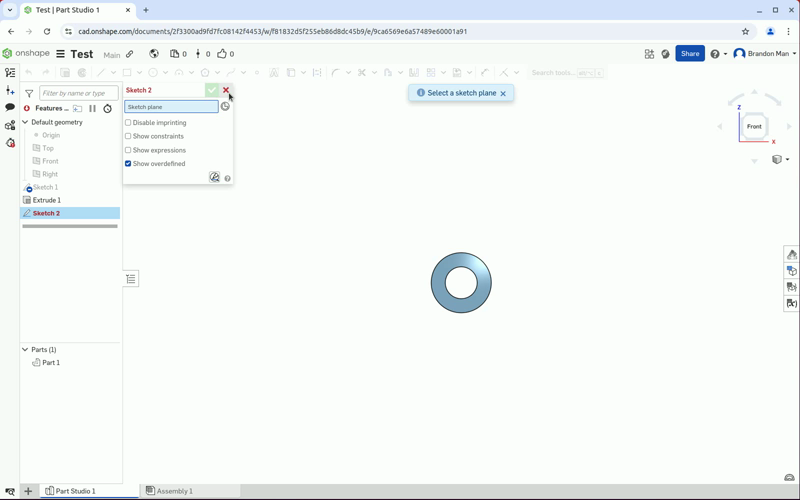
mouse_move(73, 163)
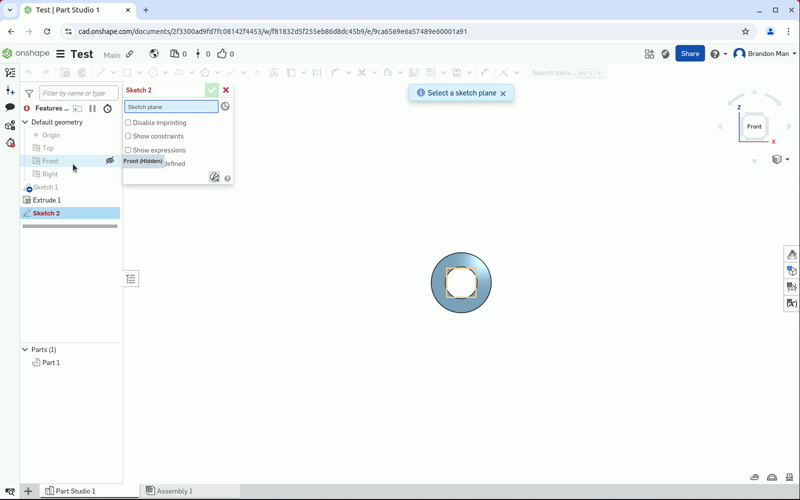
click(73, 163)
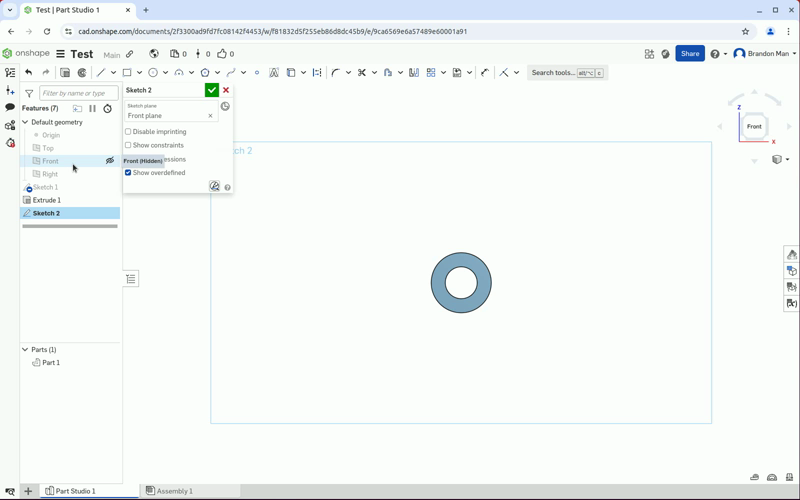
mouse_move(73, 352)
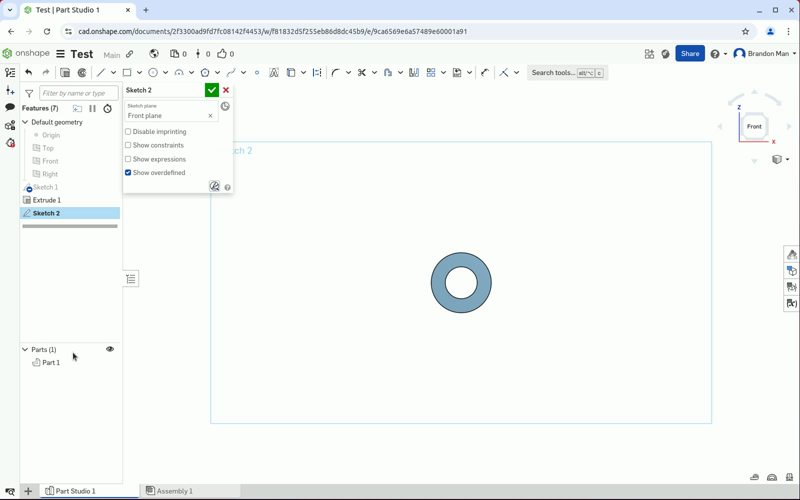
key(y)
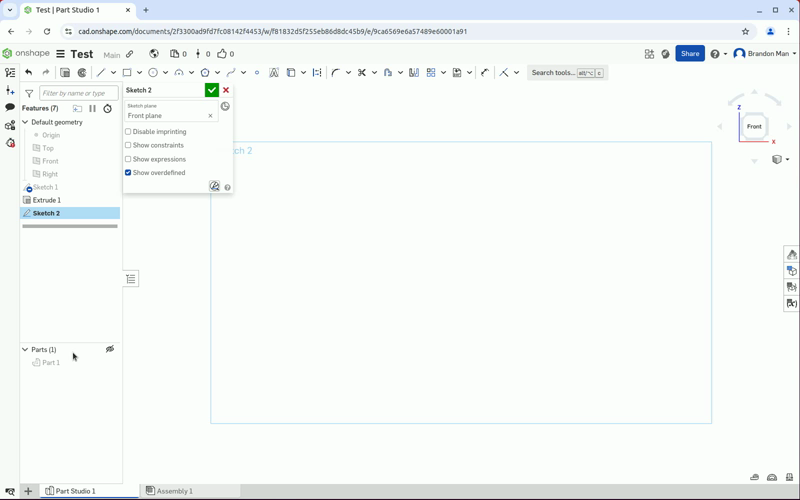
key(l)
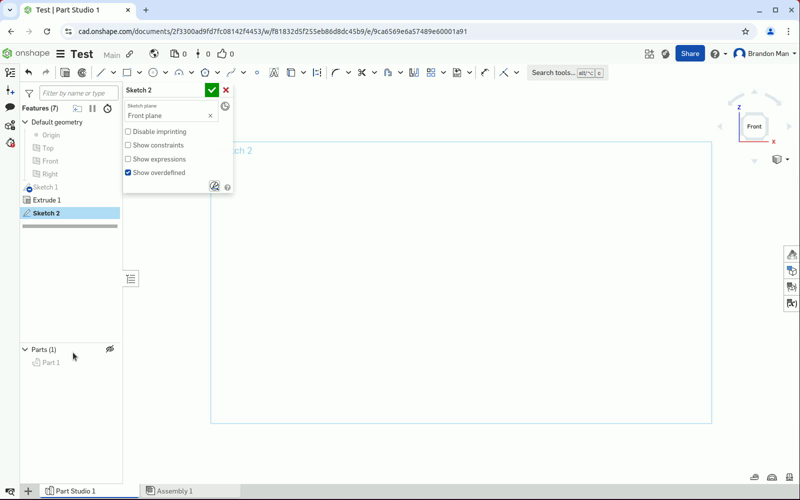
key_down(shift)
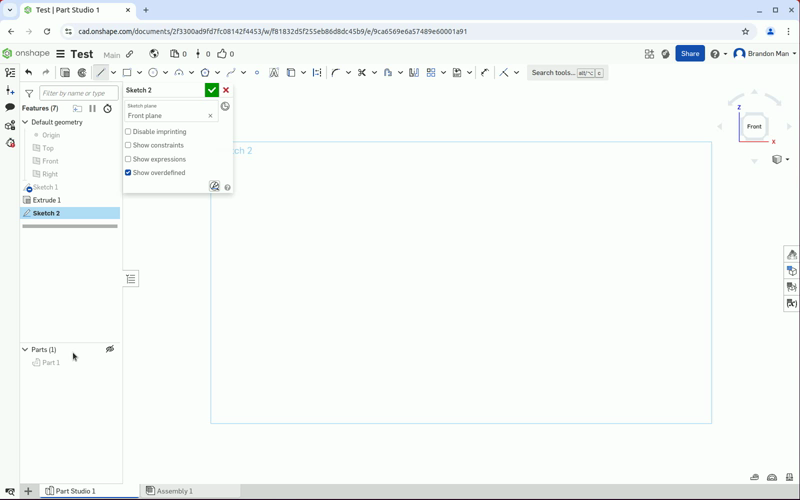
mouse_move(479, 305)
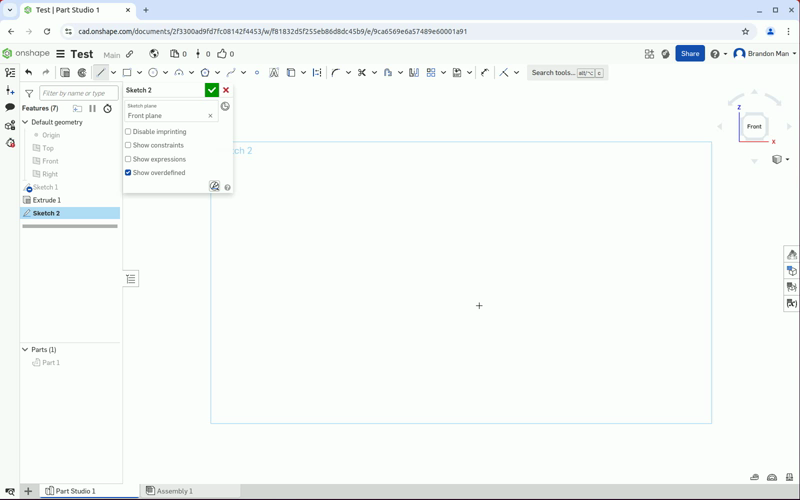
click(479, 305)
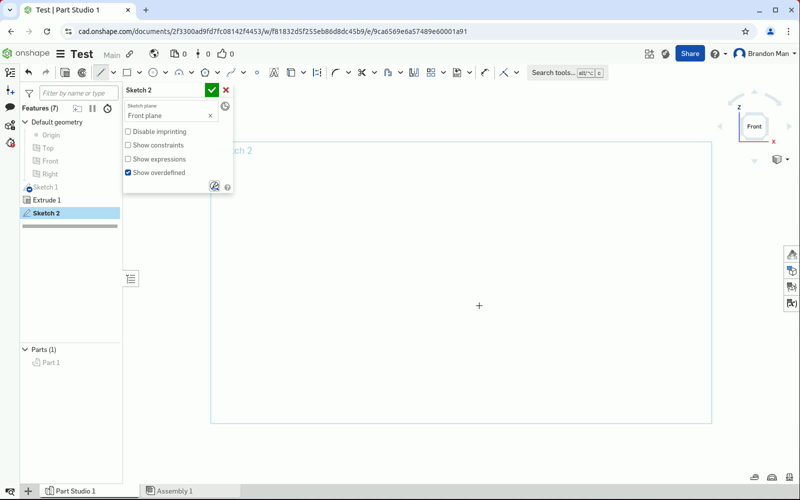
key_up(shift)
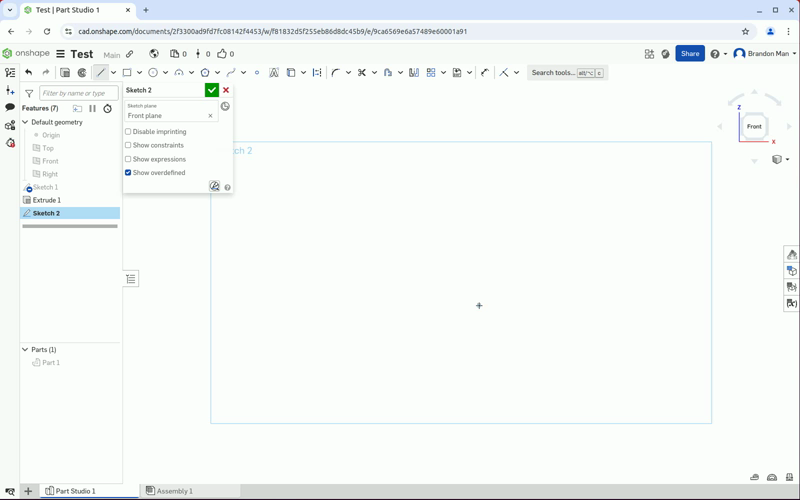
key_down(shift)
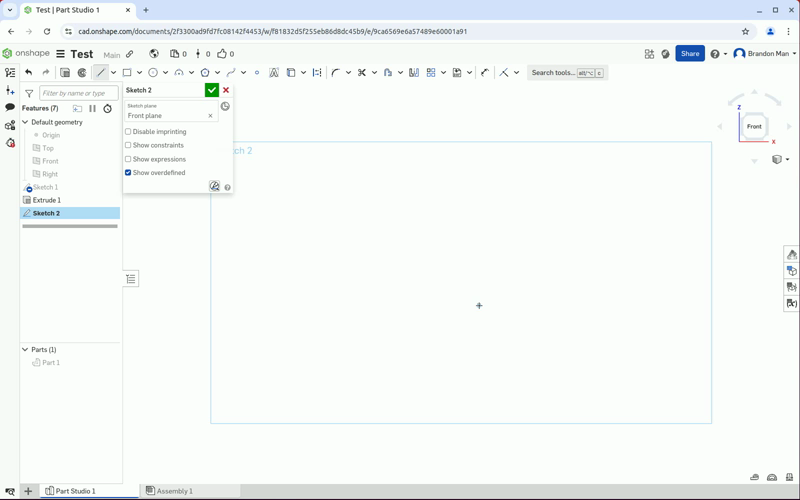
mouse_move(573, 305)
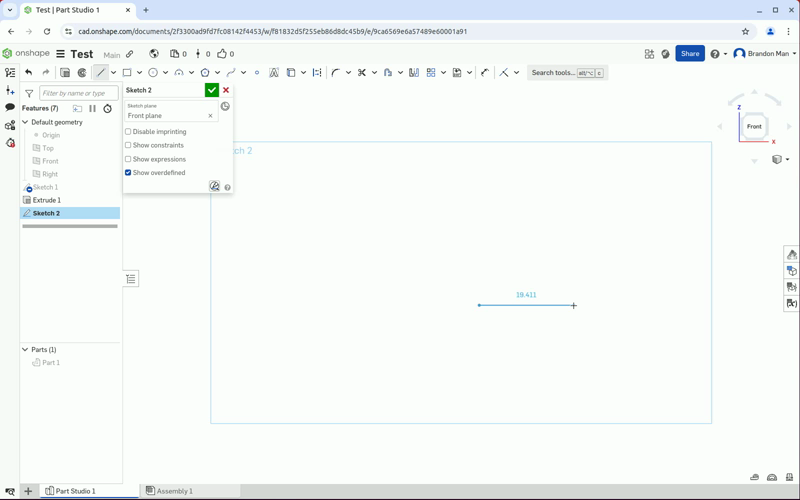
click(573, 305)
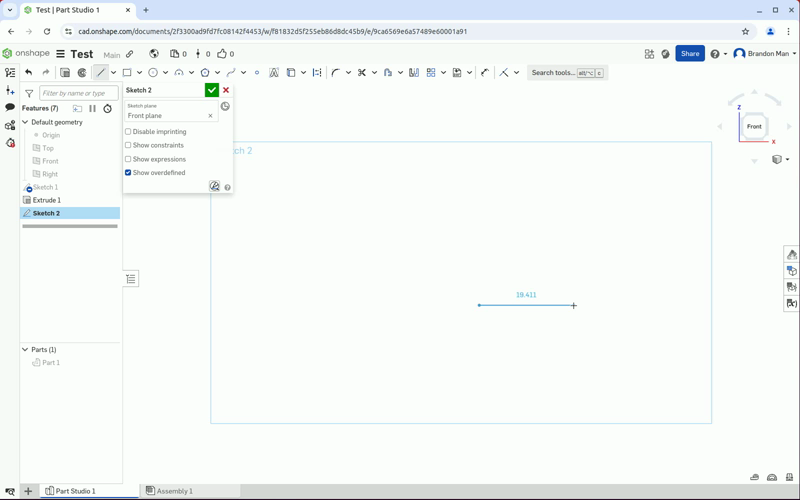
key_up(shift)
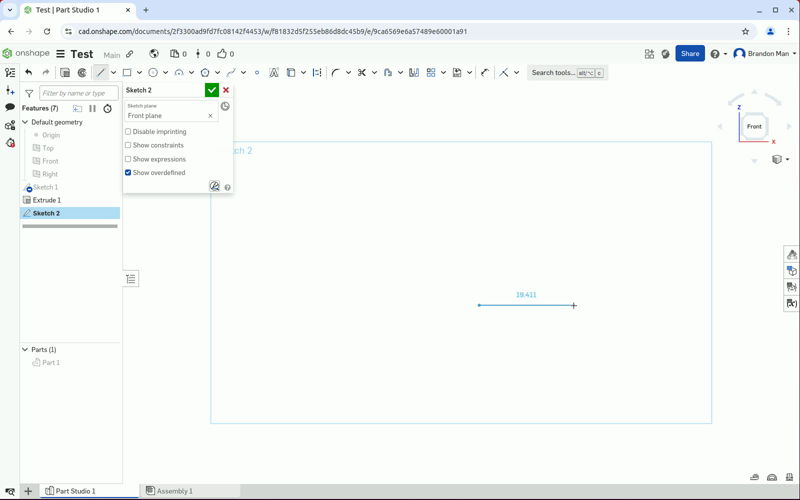
key_down(shift)
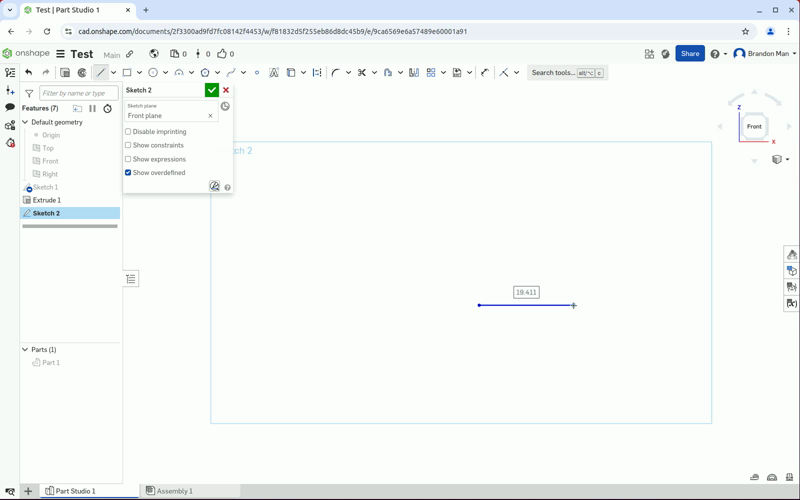
mouse_move(589, 305)
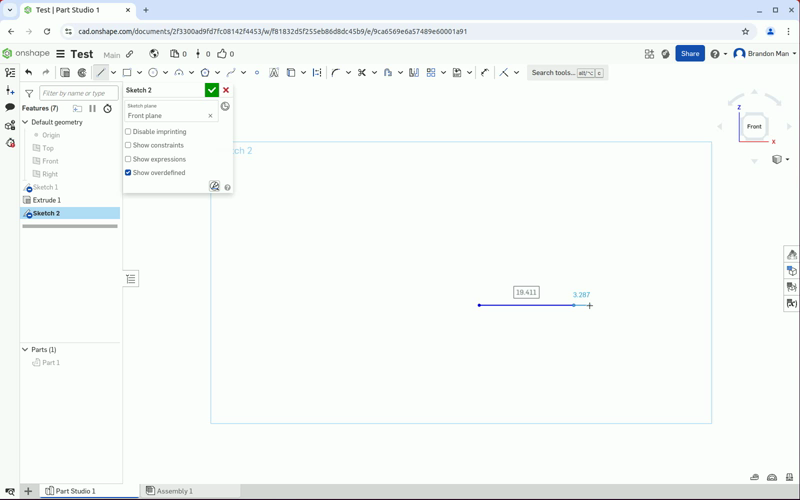
mouse_move(573, 260)
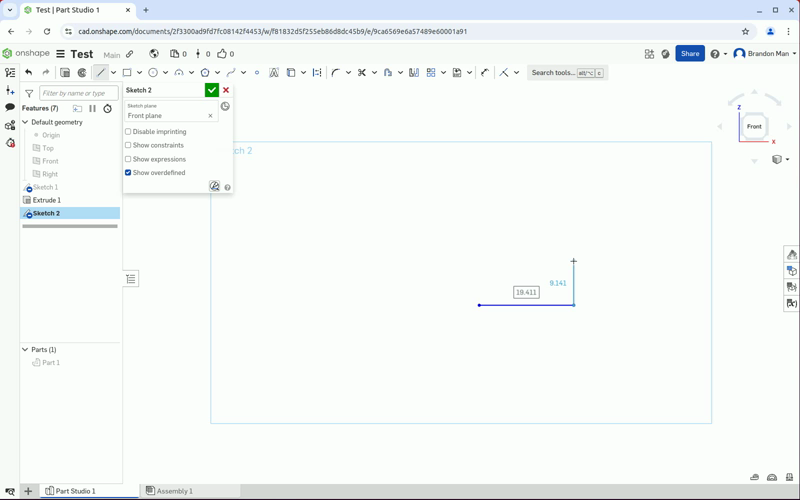
click(573, 260)
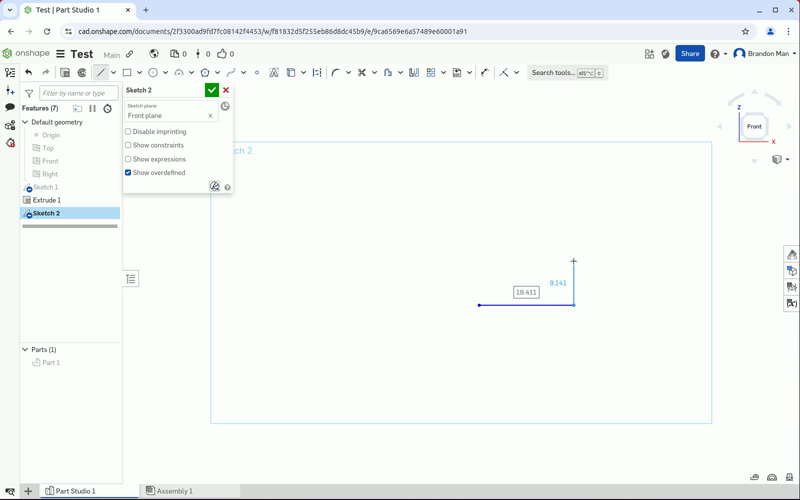
key_up(shift)
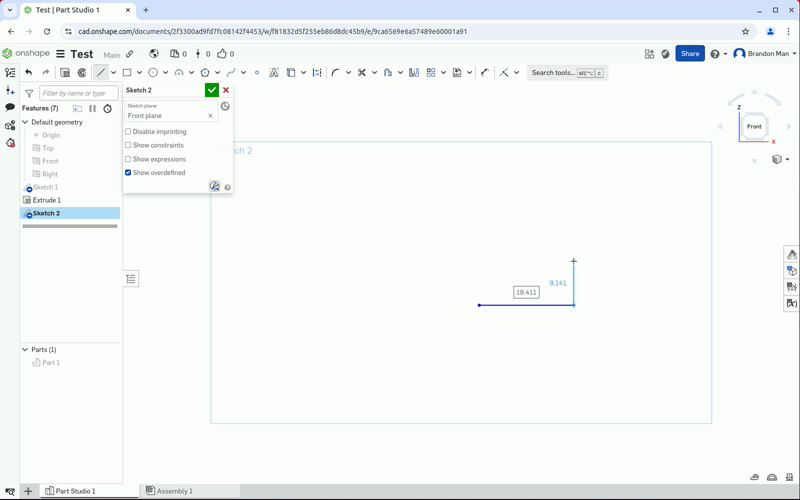
key_down(shift)
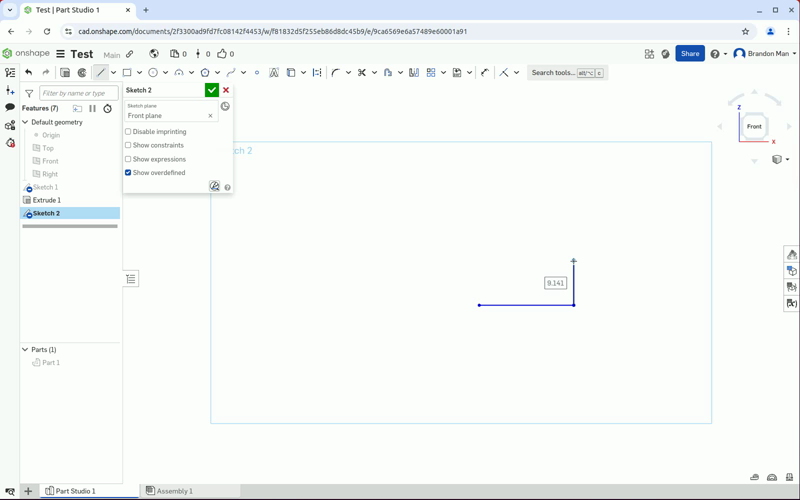
mouse_move(479, 260)
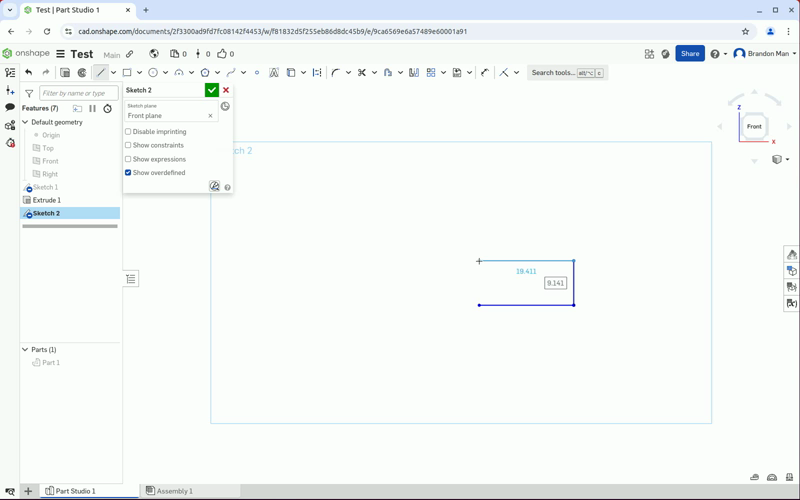
click(479, 260)
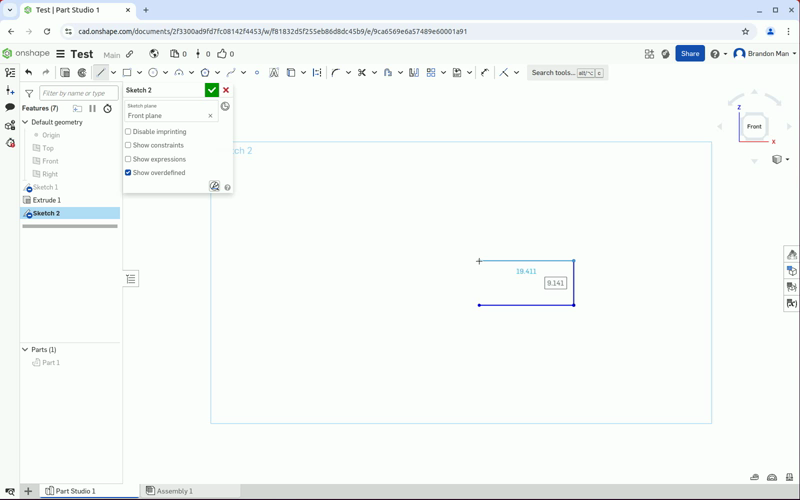
key_up(shift)
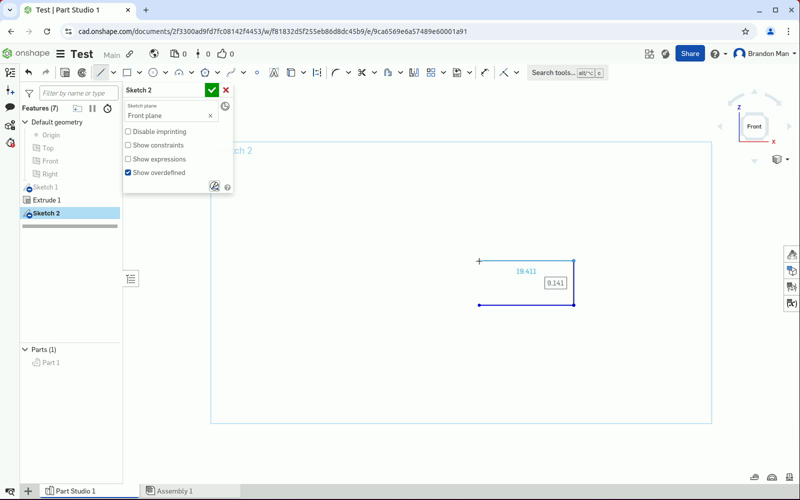
key(esc)
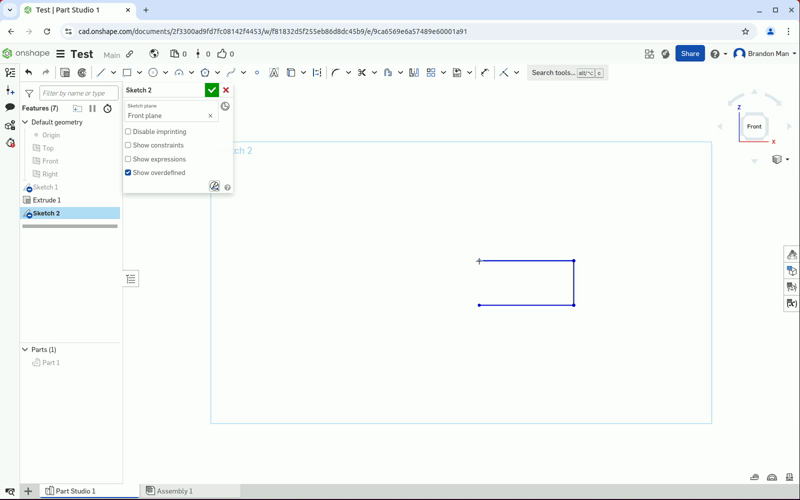
key(a)
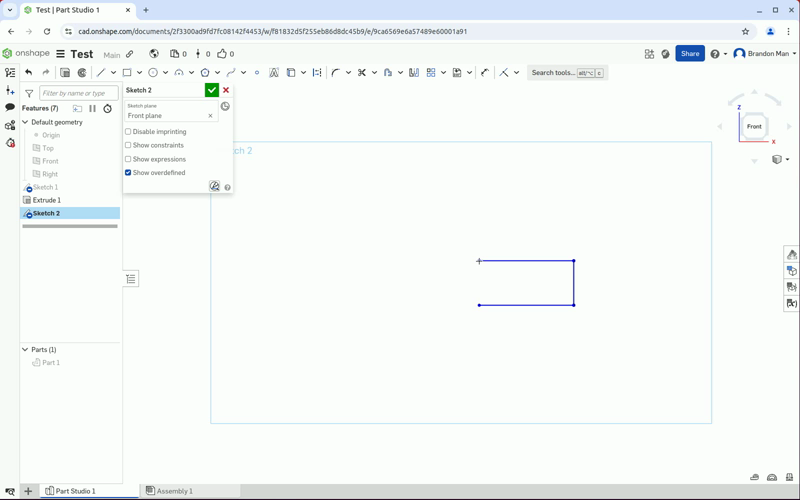
mouse_move(479, 260)
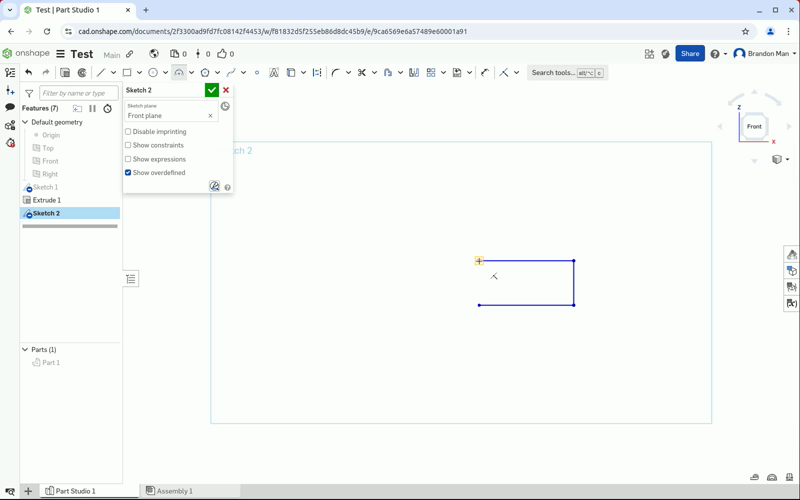
click(479, 260)
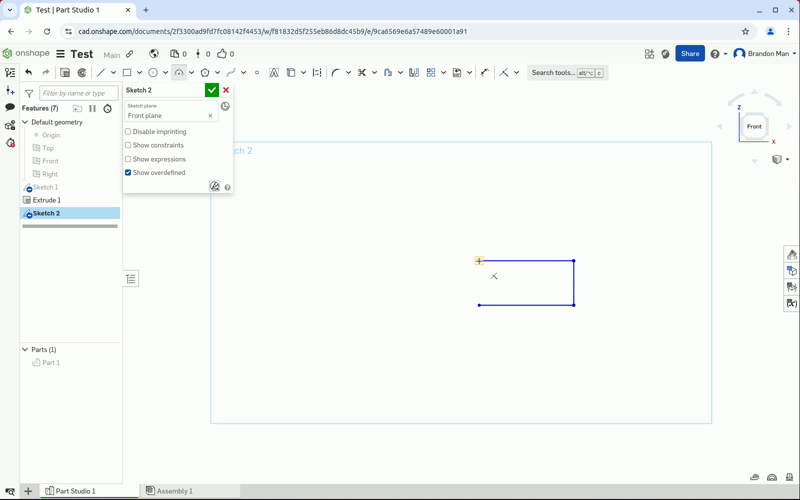
mouse_move(479, 305)
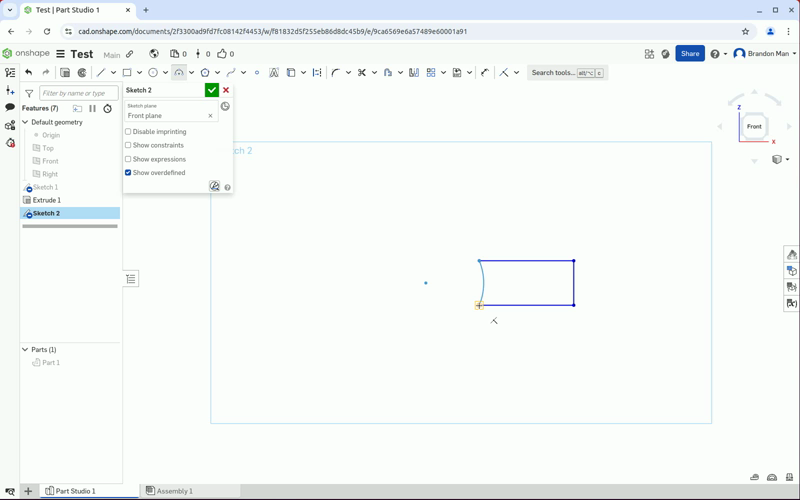
click(479, 305)
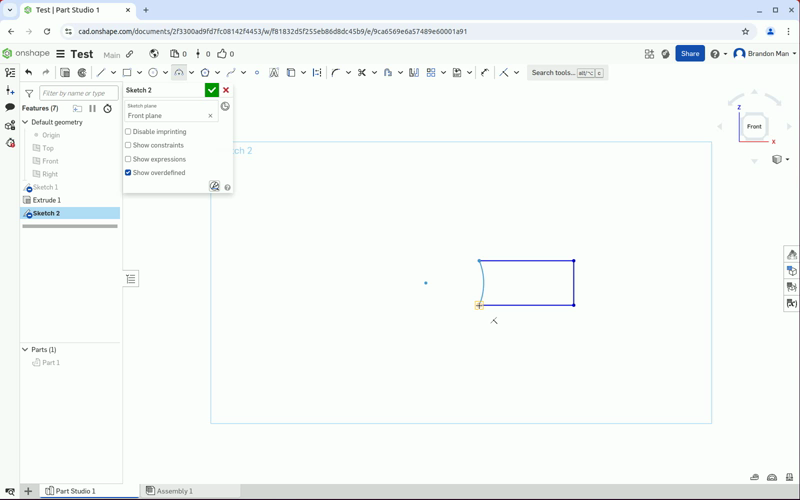
key_down(shift)
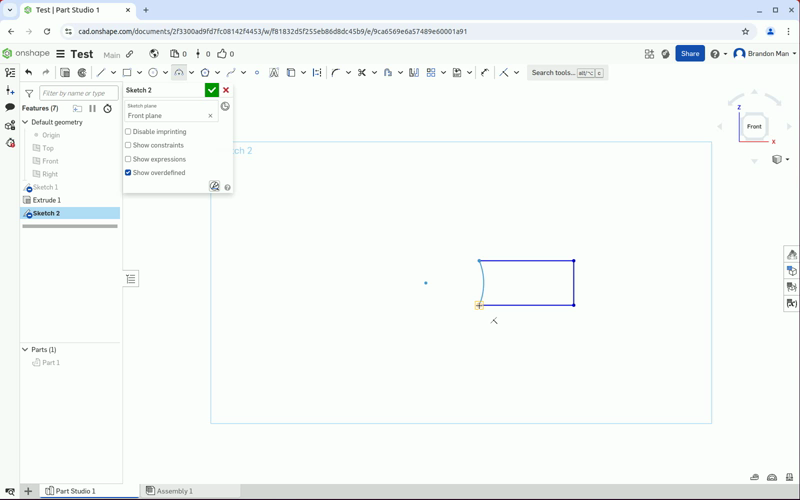
mouse_move(489, 282)
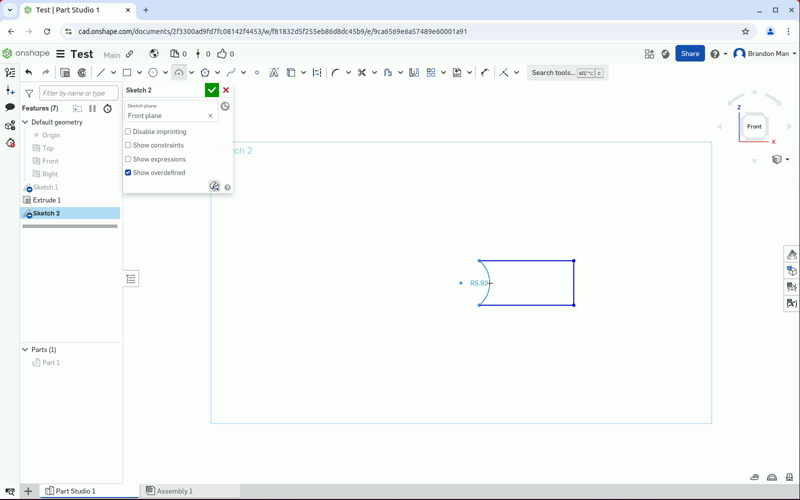
click(489, 282)
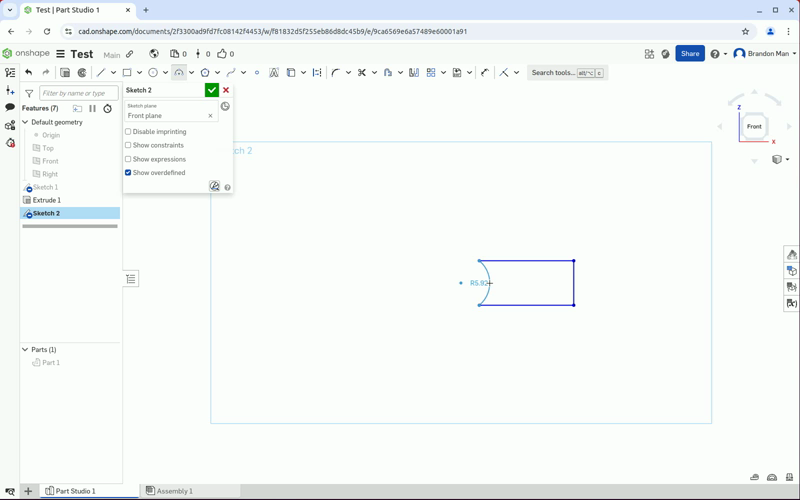
key_up(shift)
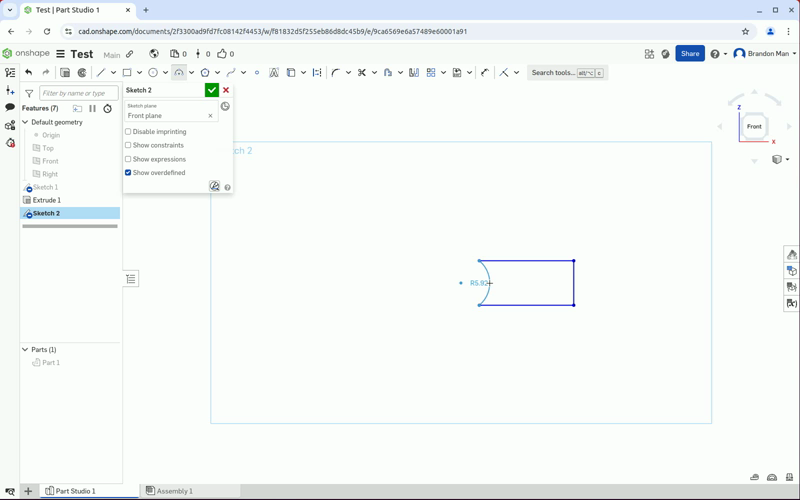
key(esc)
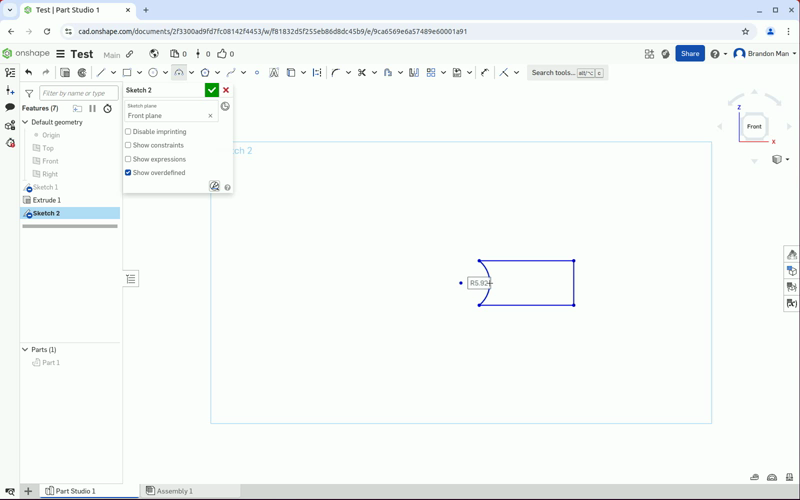
mouse_move(517, 275)
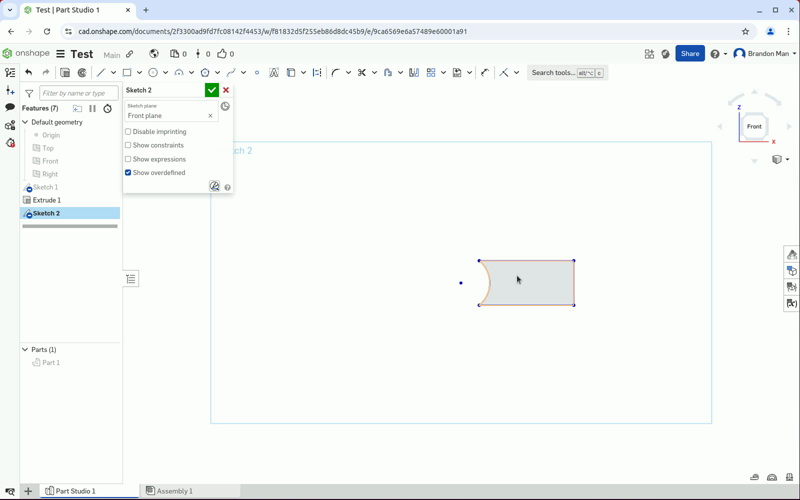
click(517, 275)
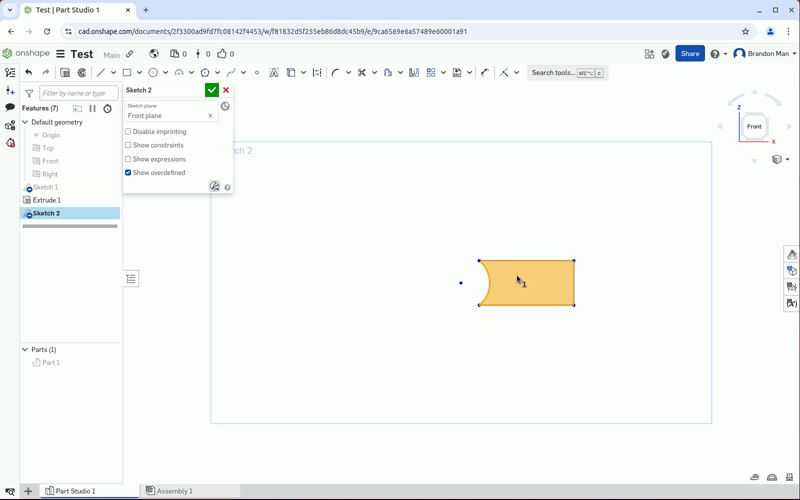
mouse_move(73, 352)
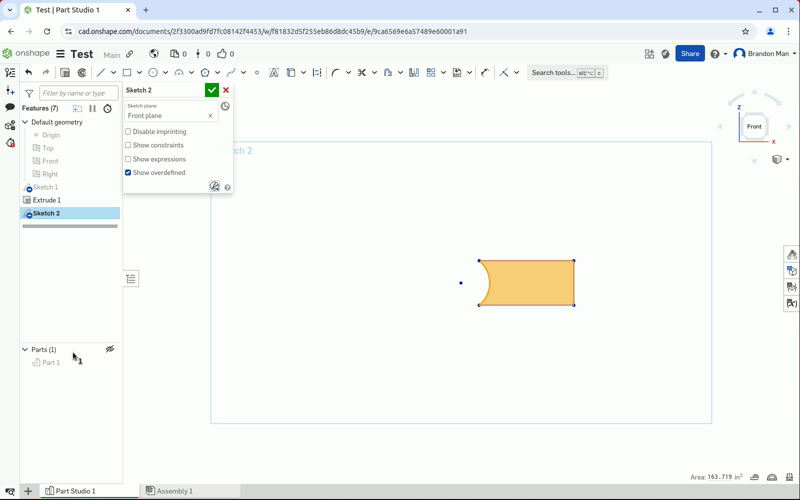
key(shift+y)
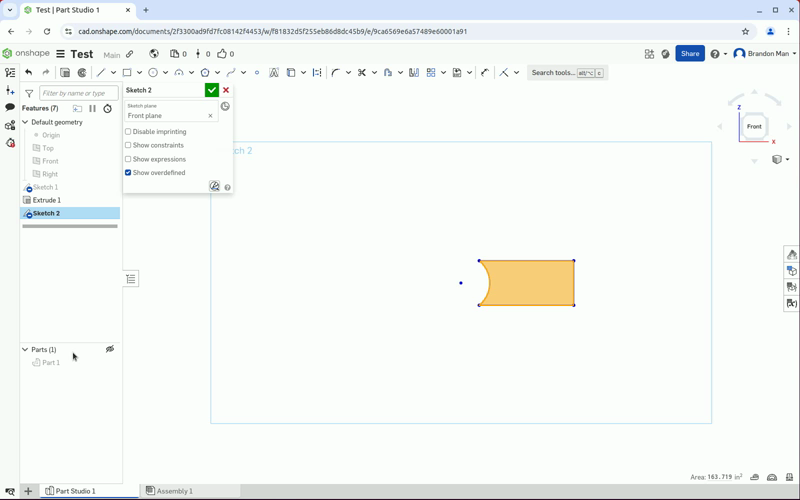
key(shift+e)
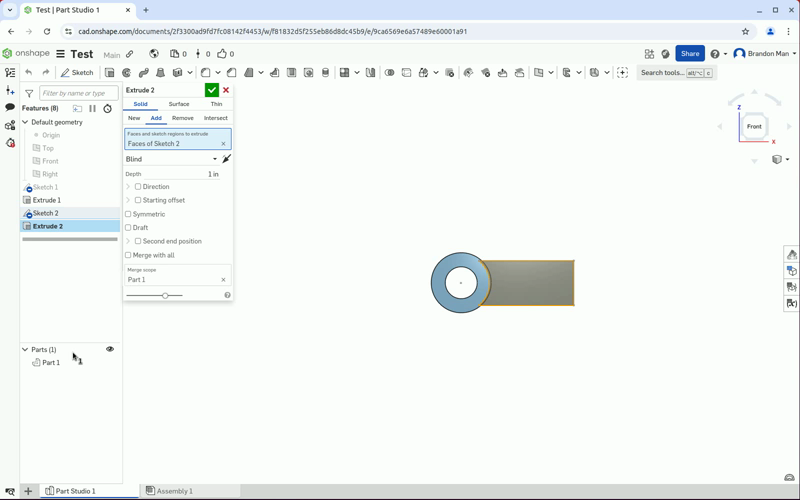
mouse_move(143, 106)
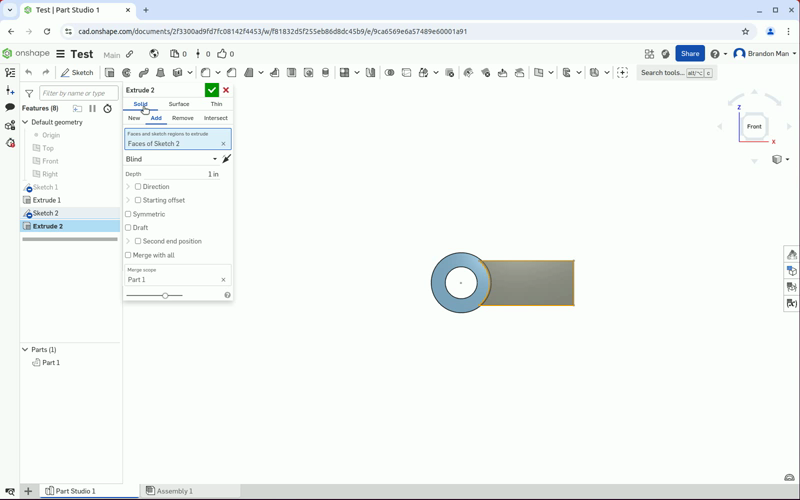
click(143, 106)
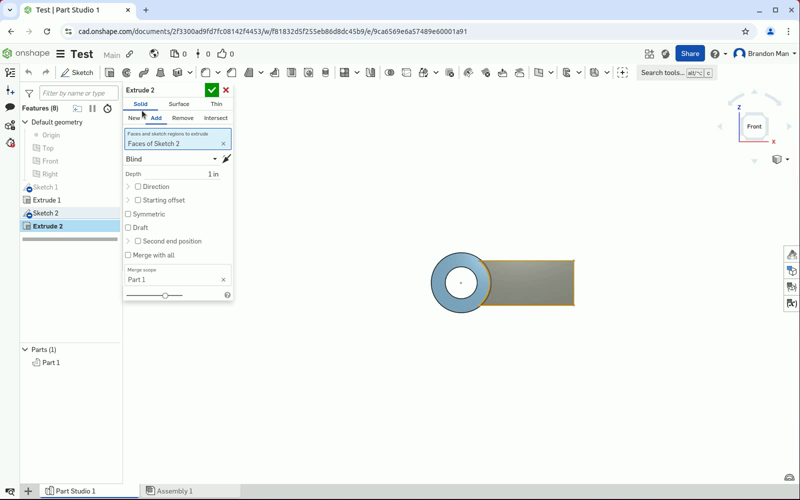
mouse_move(137, 120)
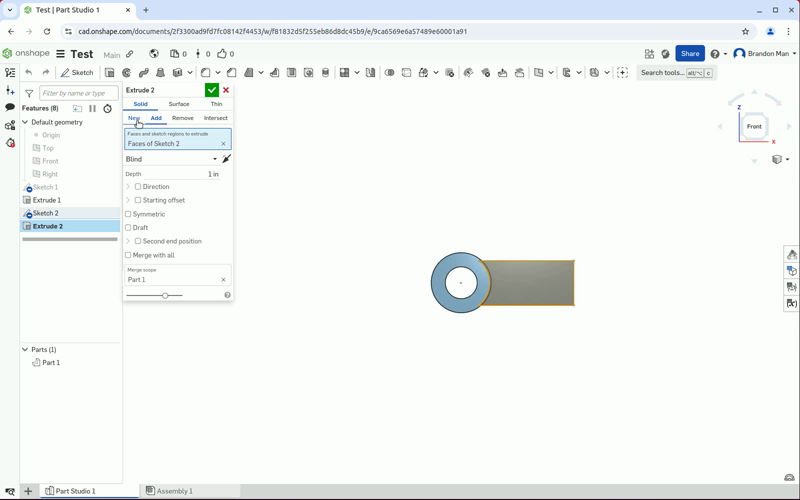
click(137, 120)
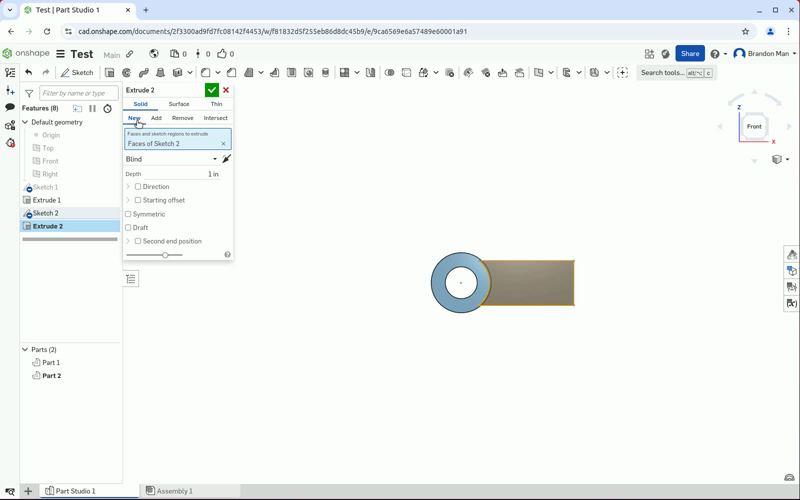
key(tab, 4)
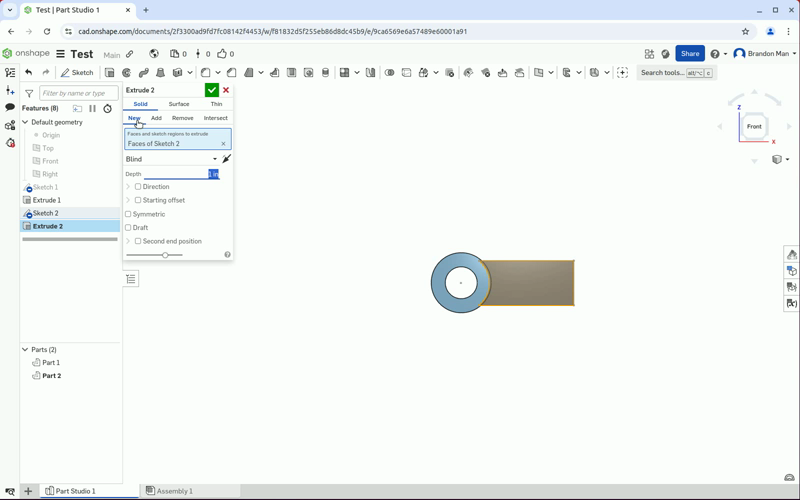
text(4.814)
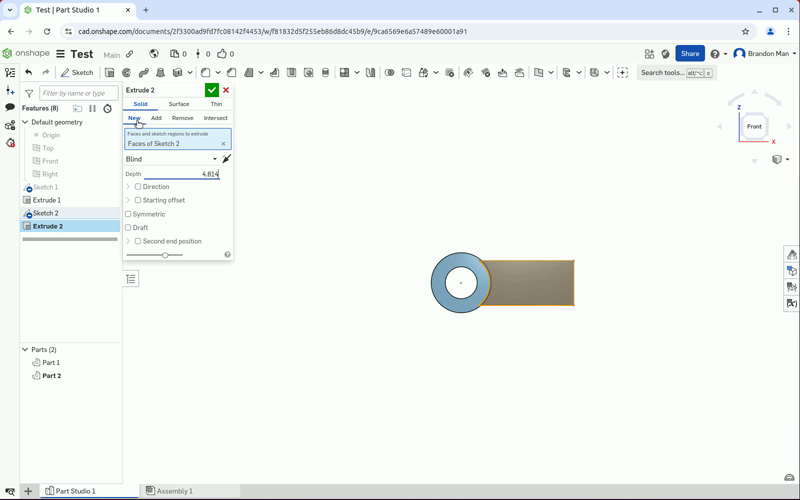
key(enter)
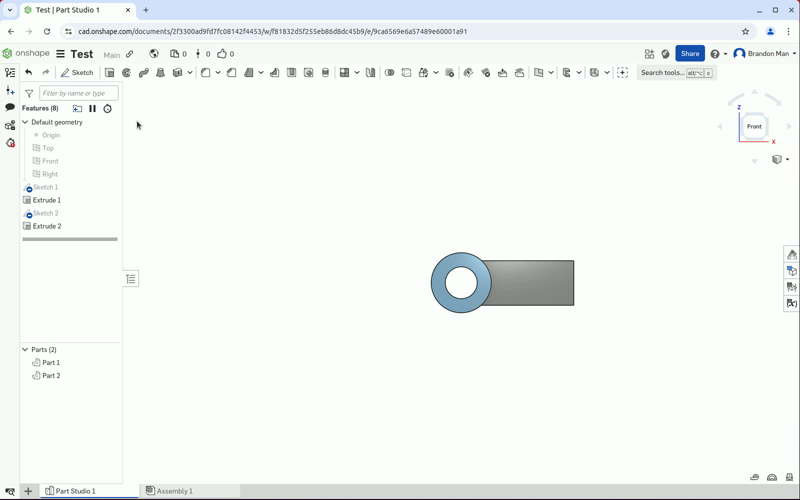
key(shift+h)
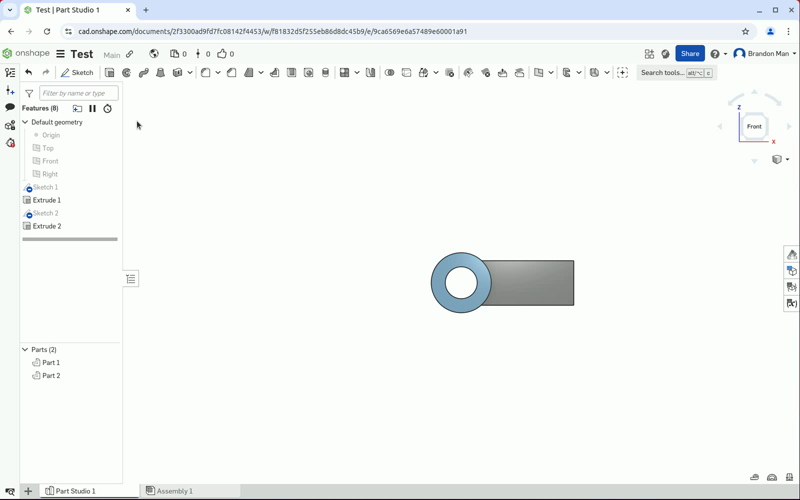
key(shift+h)
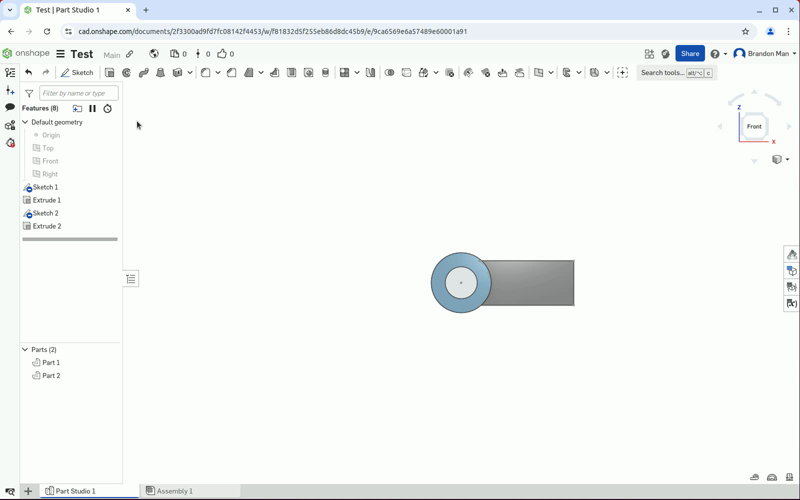
key(shift+7)
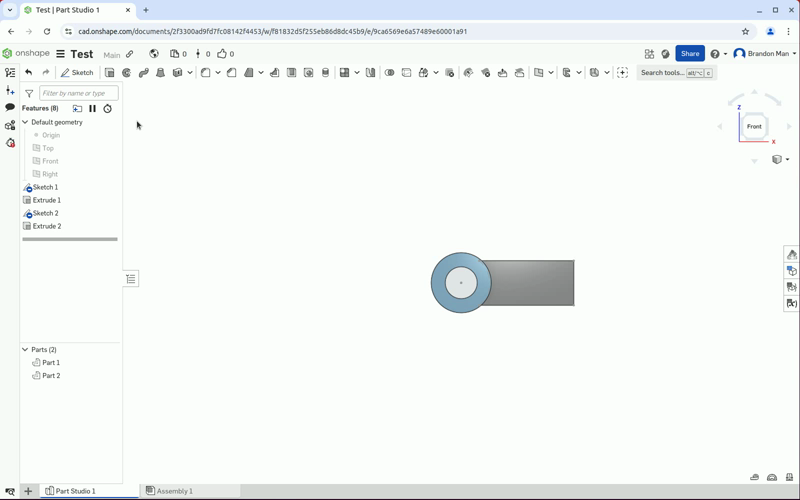
key(left, 2)
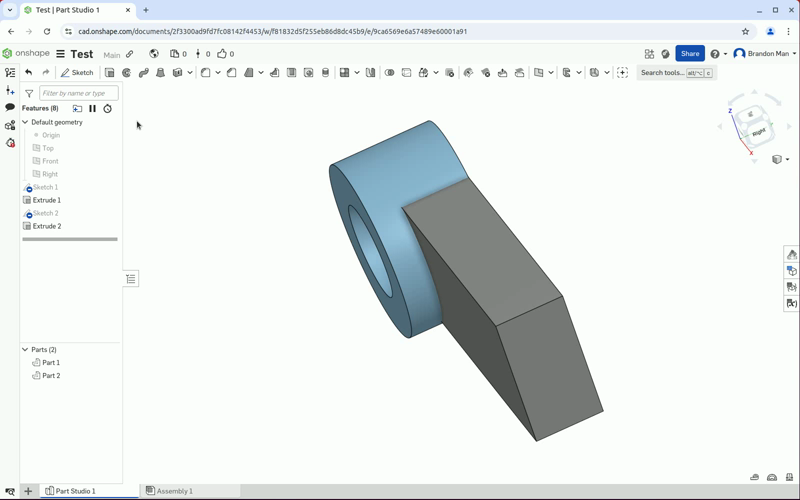
key(down, 2)
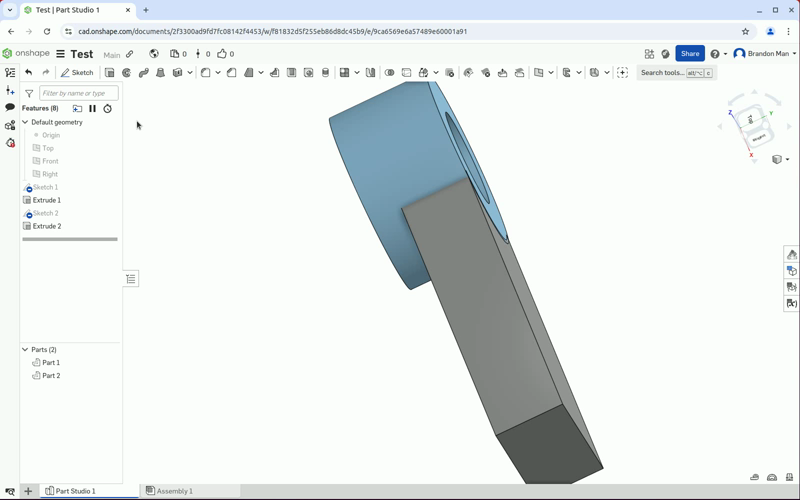
key(up, 2)
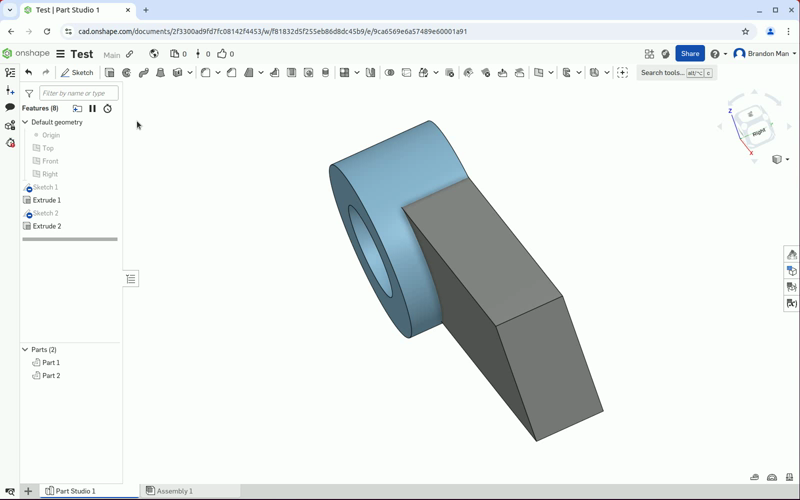
key(right, 2)
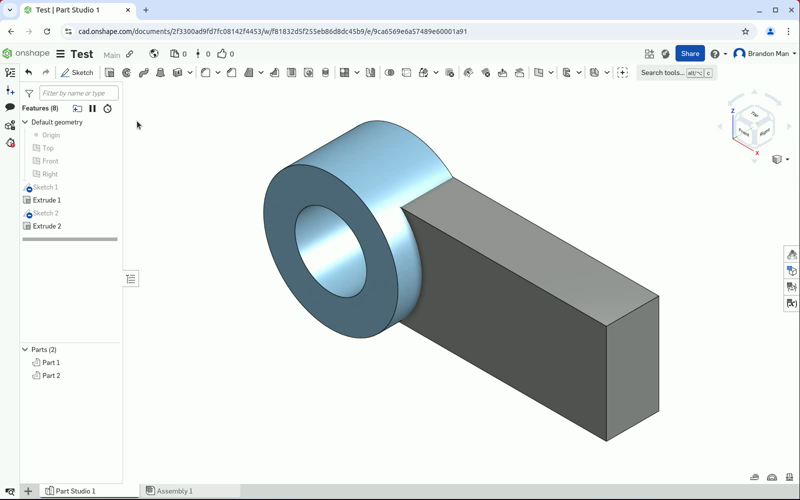
mouse_move(73, 189)
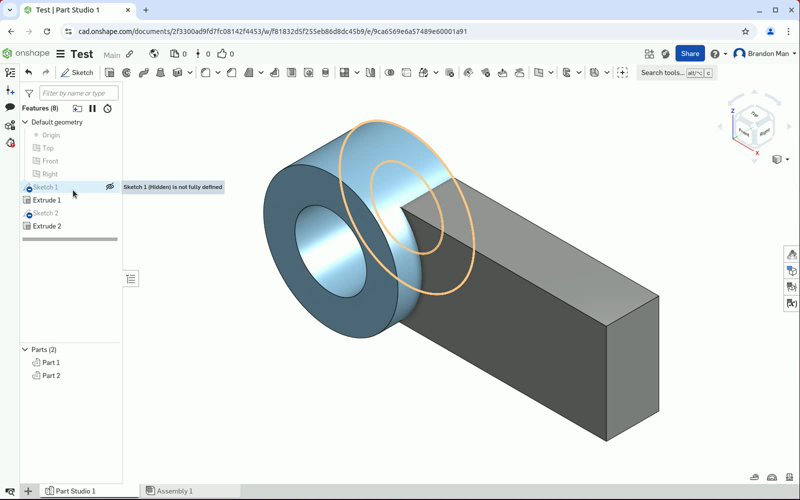
click(73, 189)